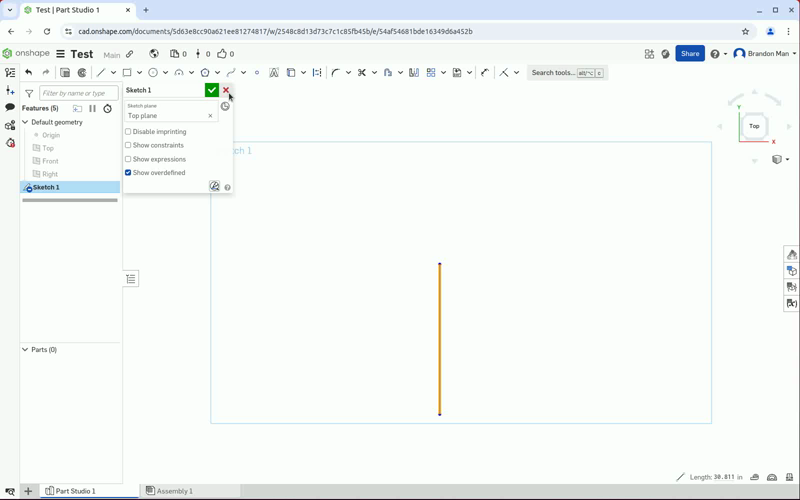
key(shift+h)
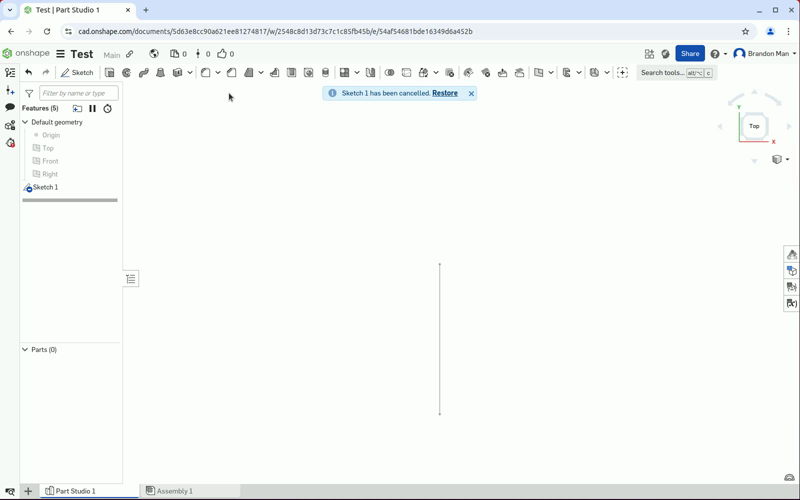
mouse_move(73, 352)
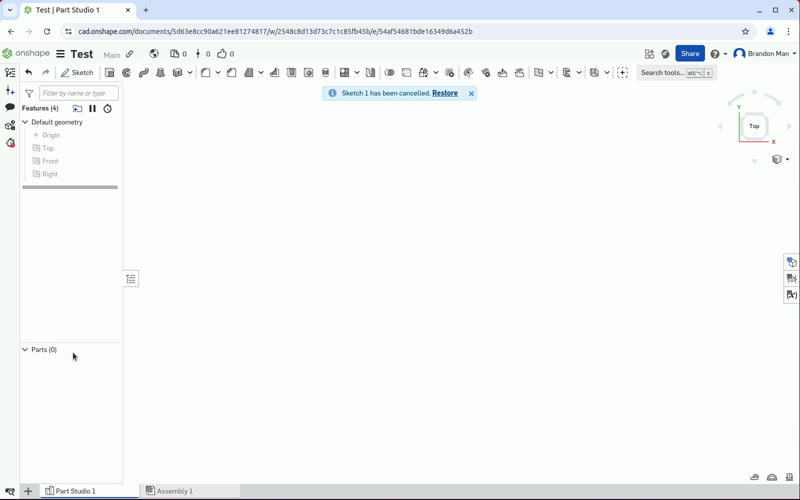
key(y)
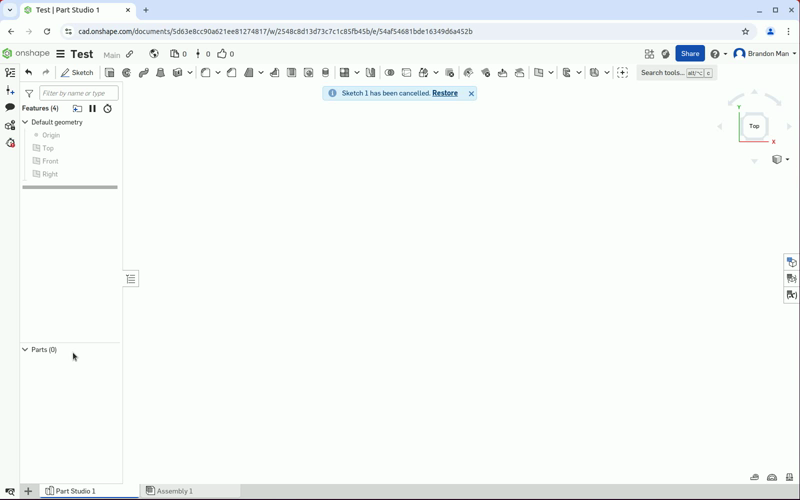
key(shift+p)
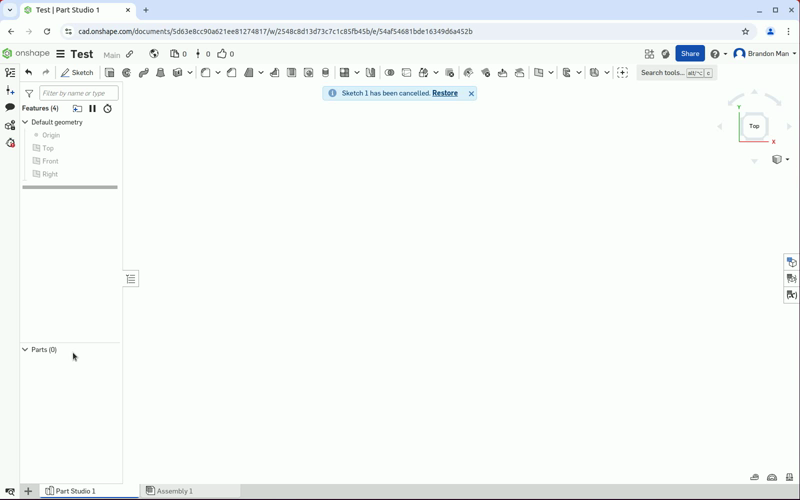
key(space)
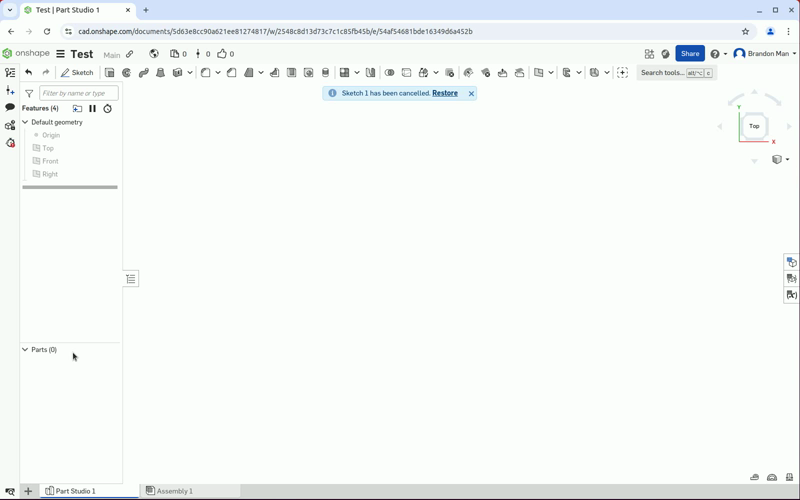
key_down(shift)
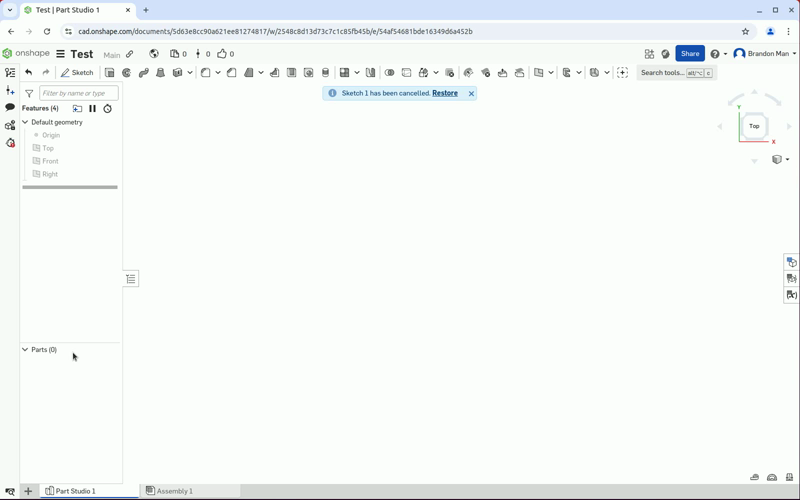
key(up)
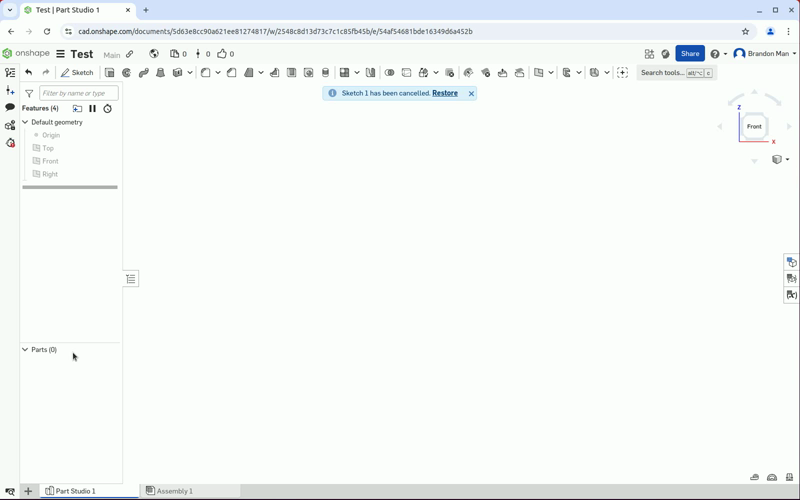
key_up(shift)
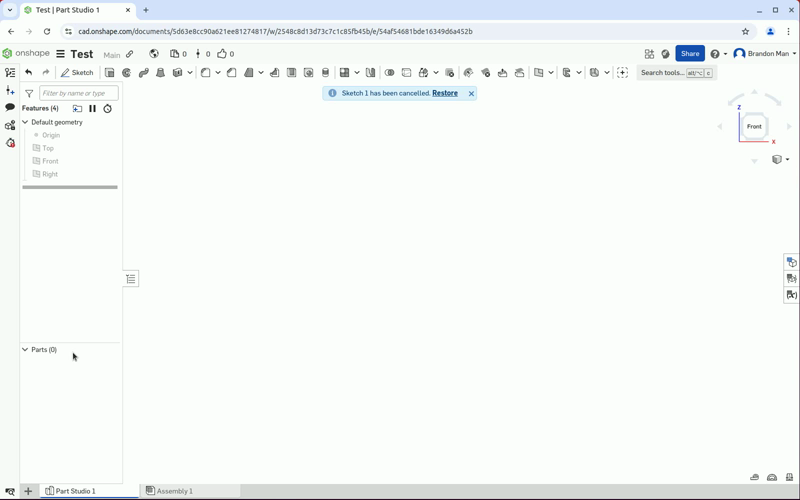
mouse_move(73, 352)
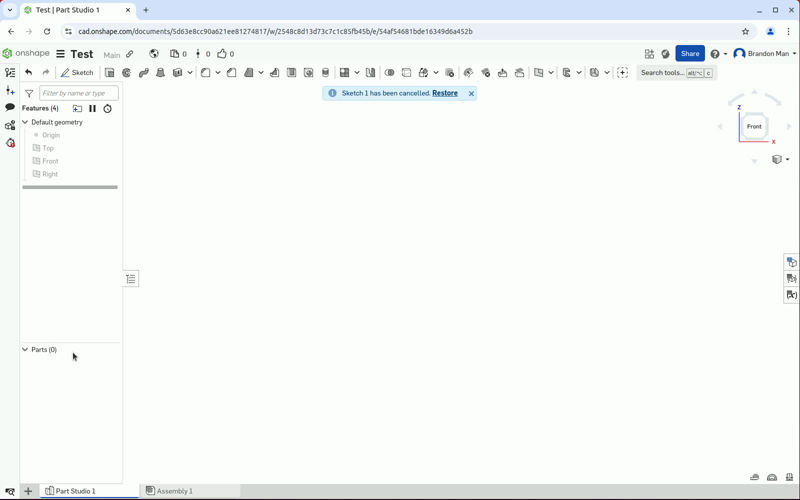
key(shift+y)
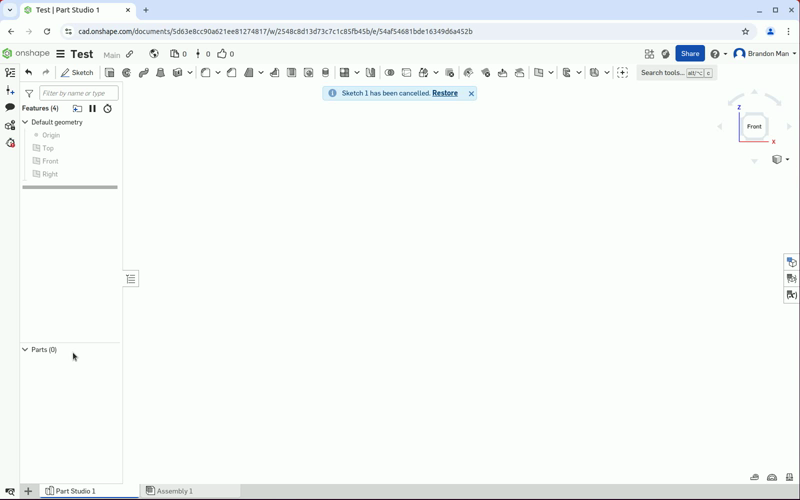
key(shift+s)
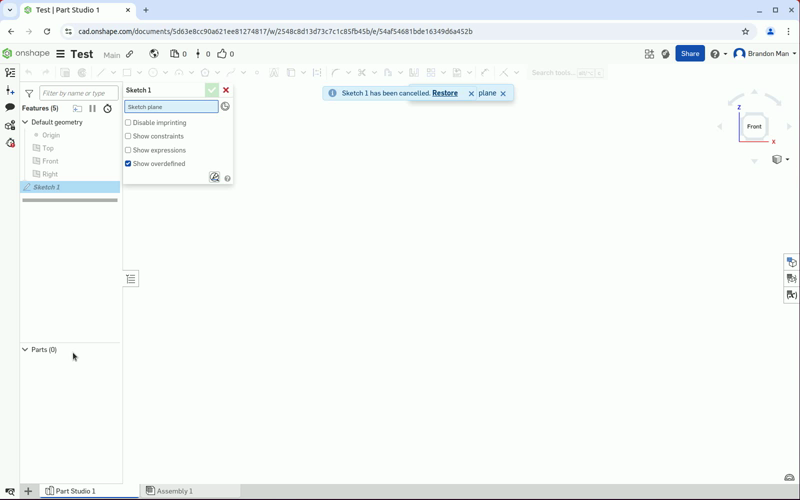
mouse_move(73, 163)
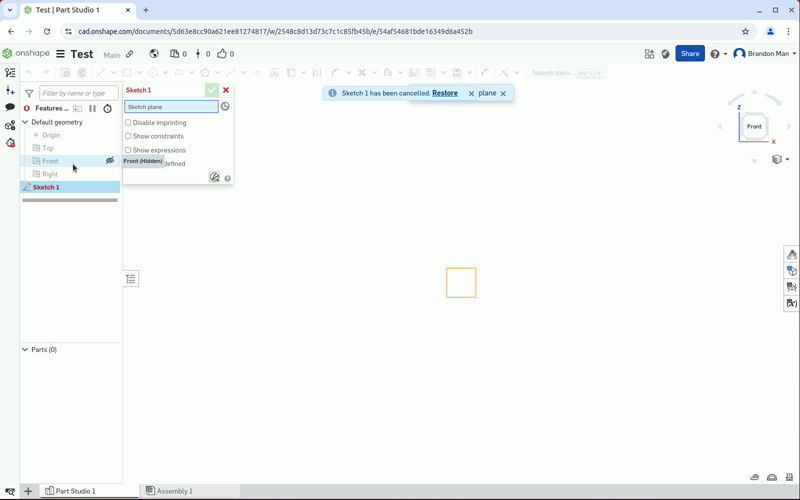
click(73, 163)
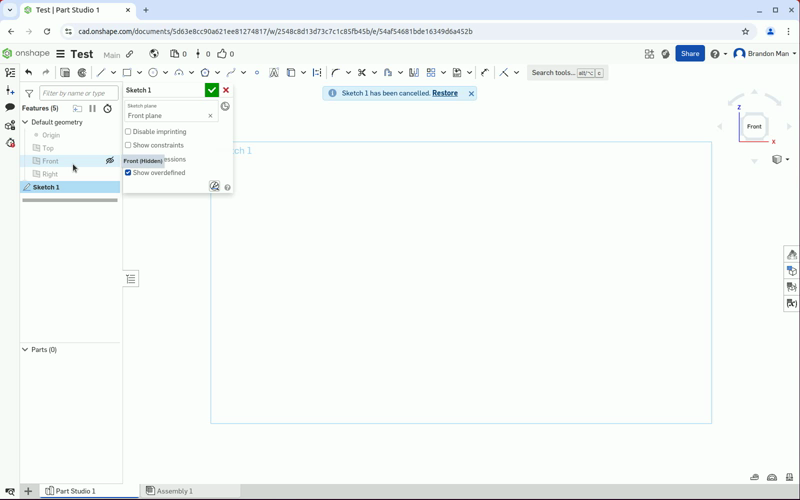
mouse_move(73, 352)
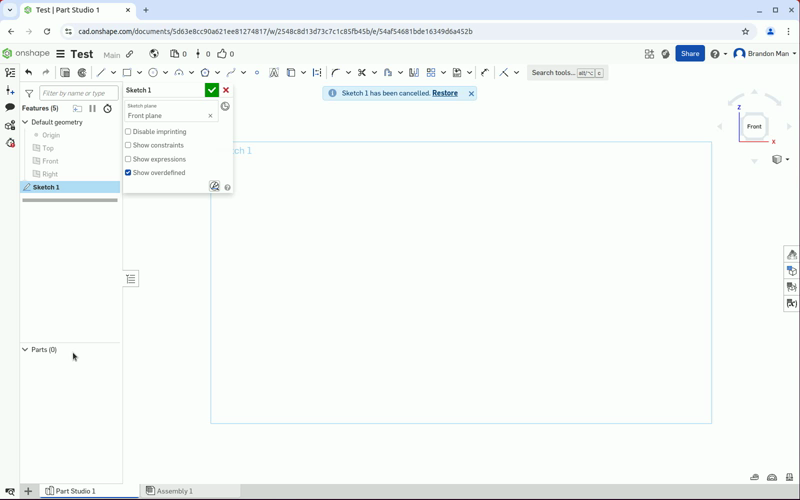
key(y)
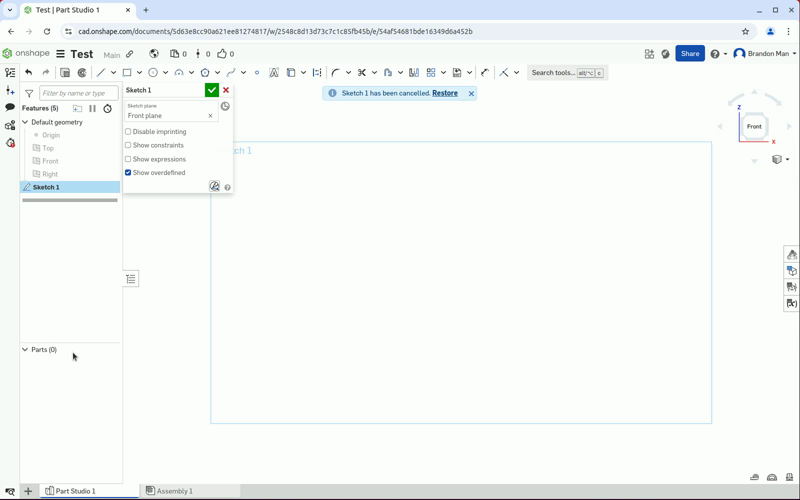
key(l)
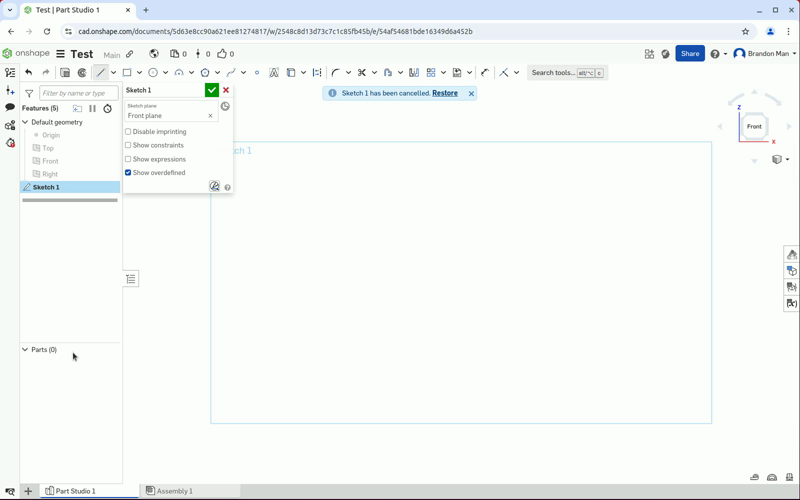
key_down(shift)
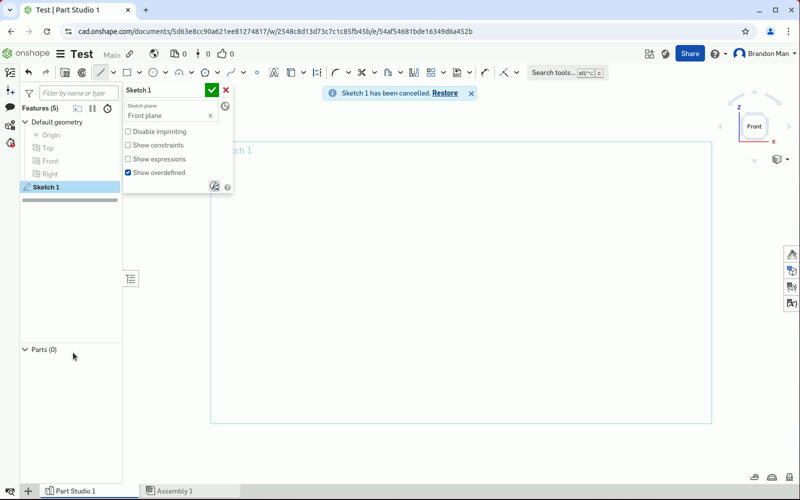
mouse_move(348, 282)
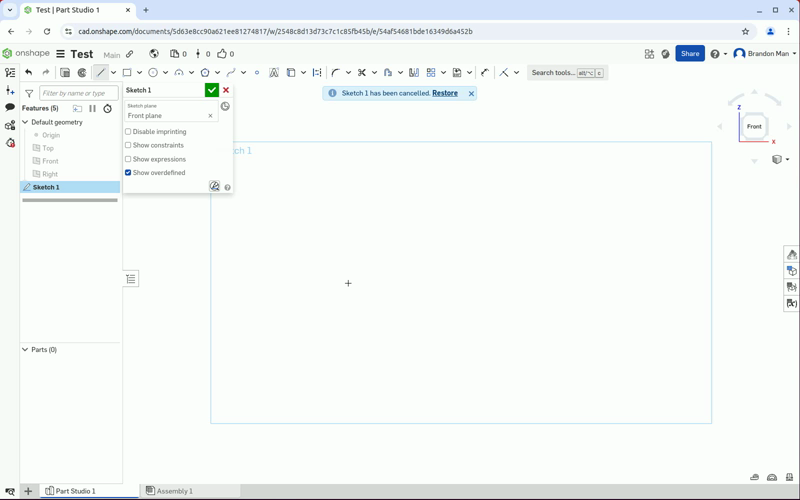
click(348, 282)
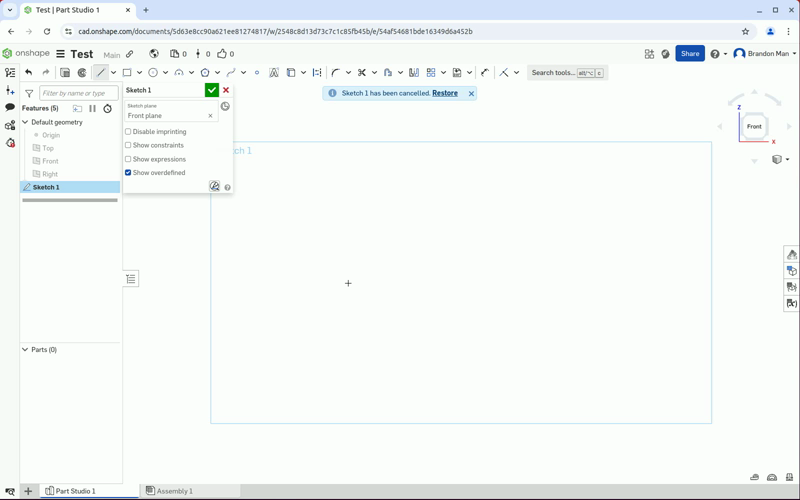
key_up(shift)
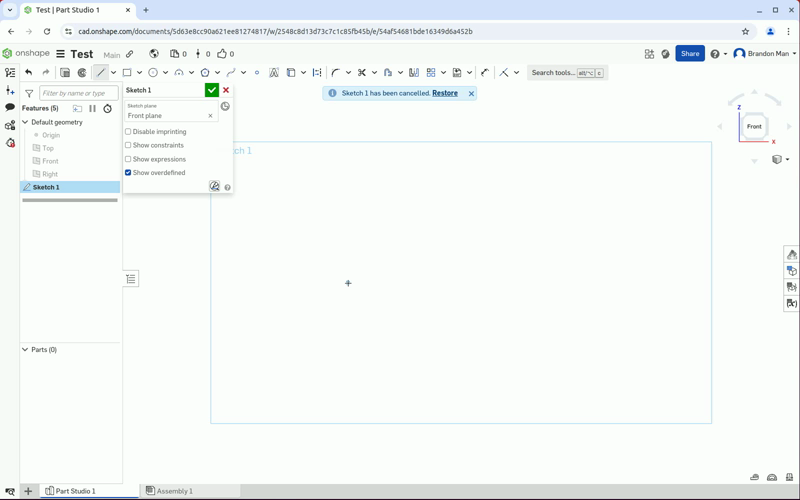
key_down(shift)
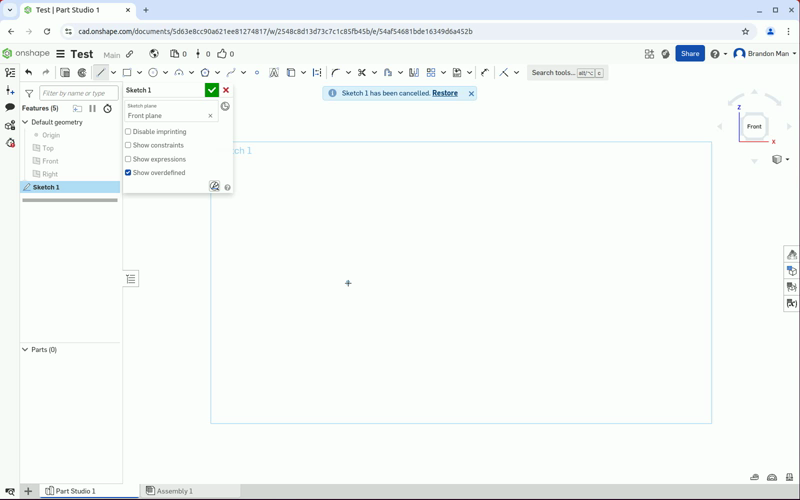
mouse_move(460, 282)
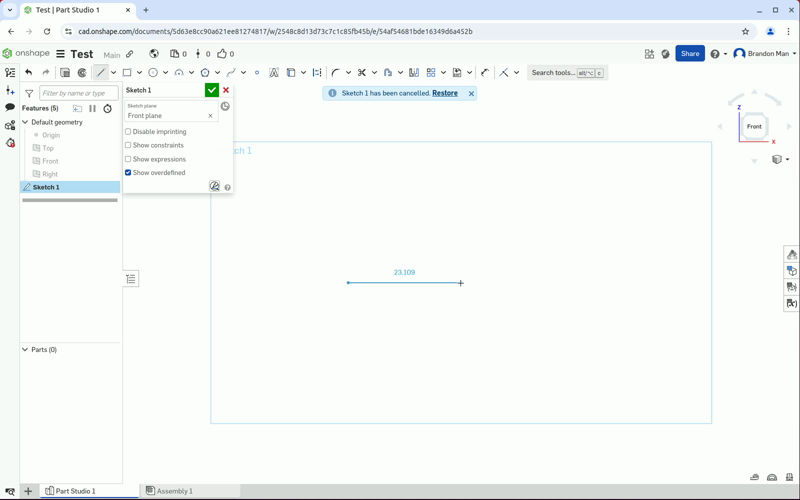
click(460, 282)
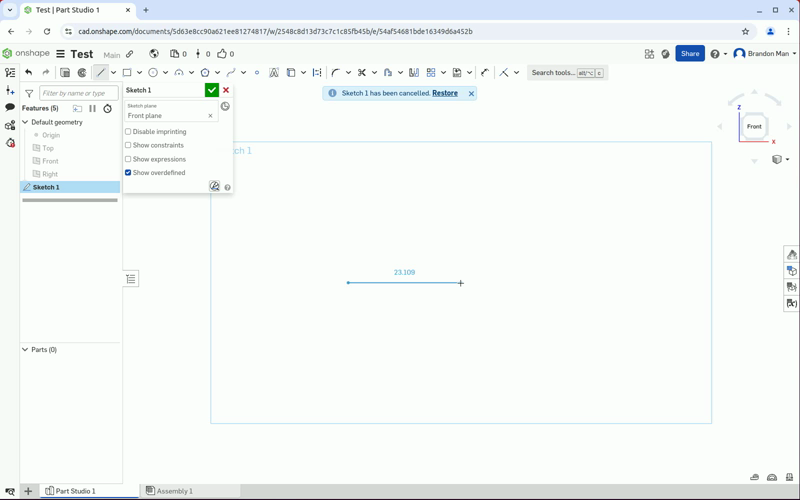
key_up(shift)
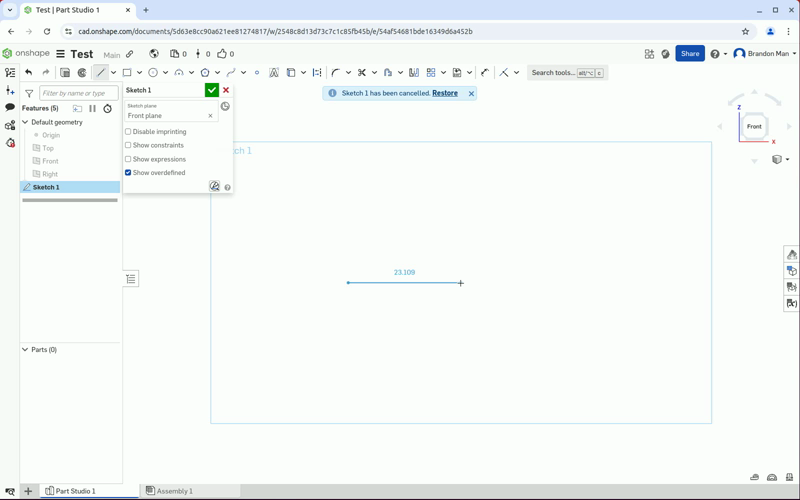
key_down(shift)
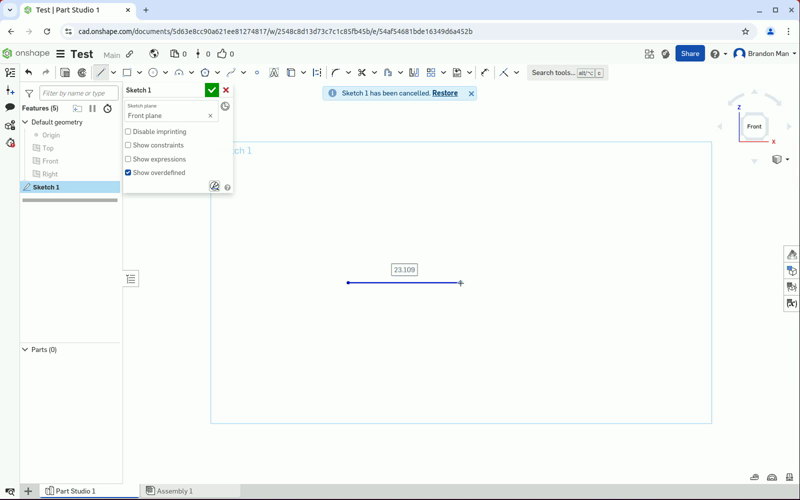
mouse_move(460, 208)
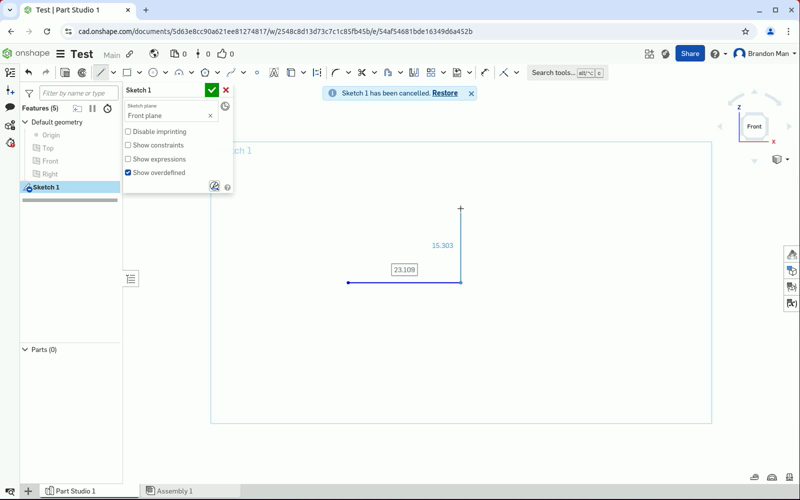
click(460, 208)
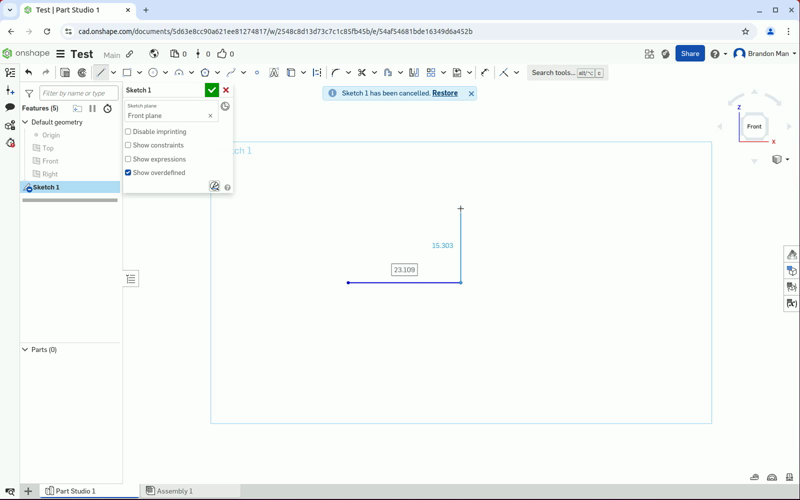
key_up(shift)
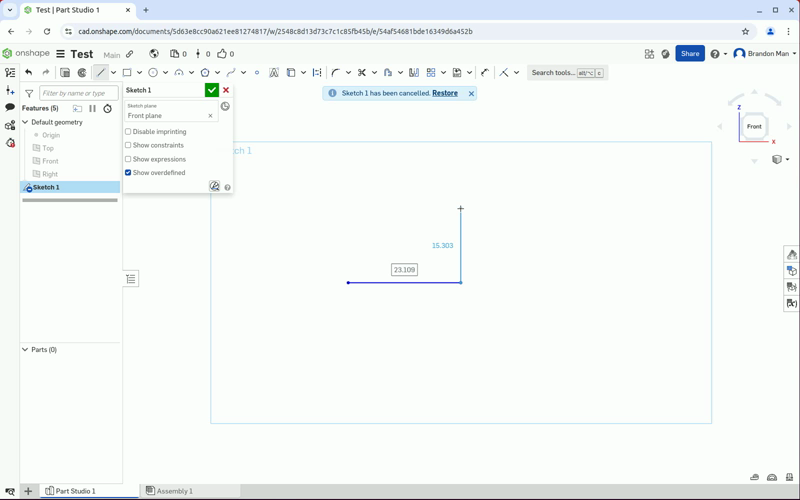
key_down(shift)
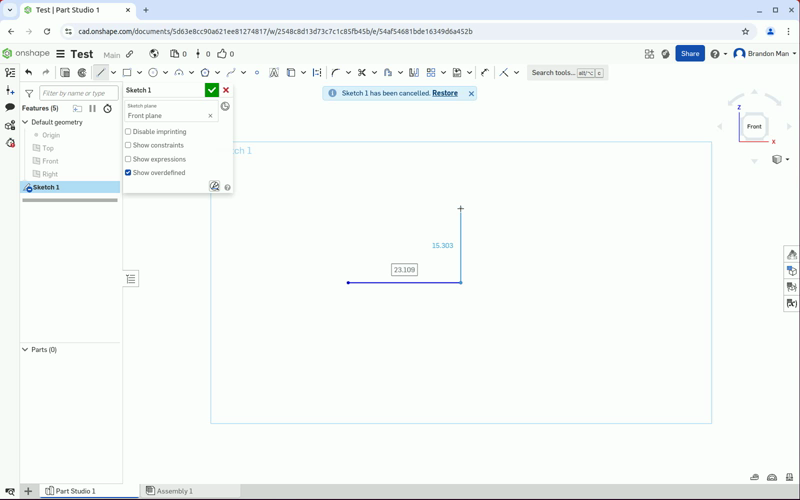
mouse_move(348, 208)
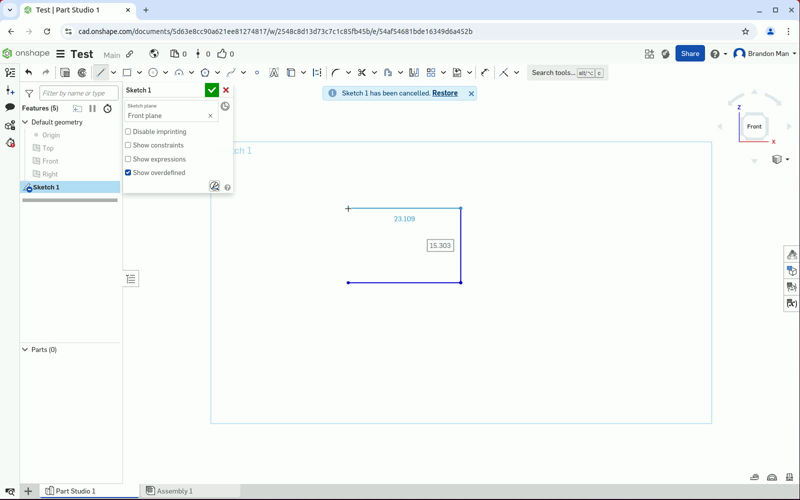
click(348, 208)
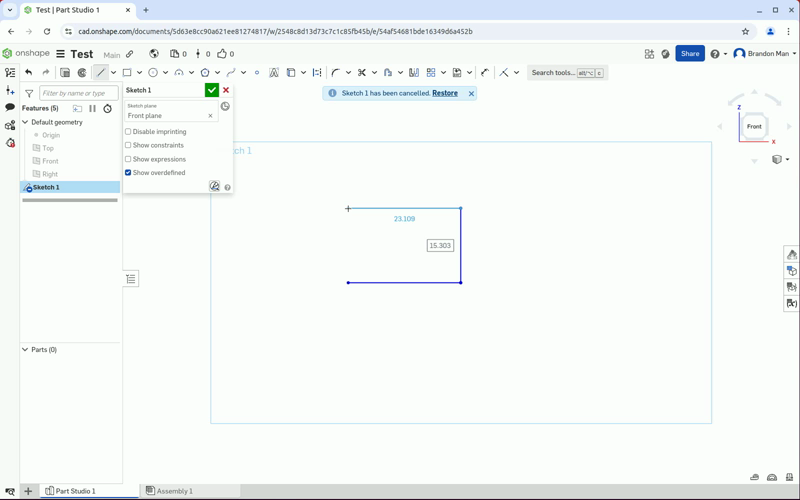
key_up(shift)
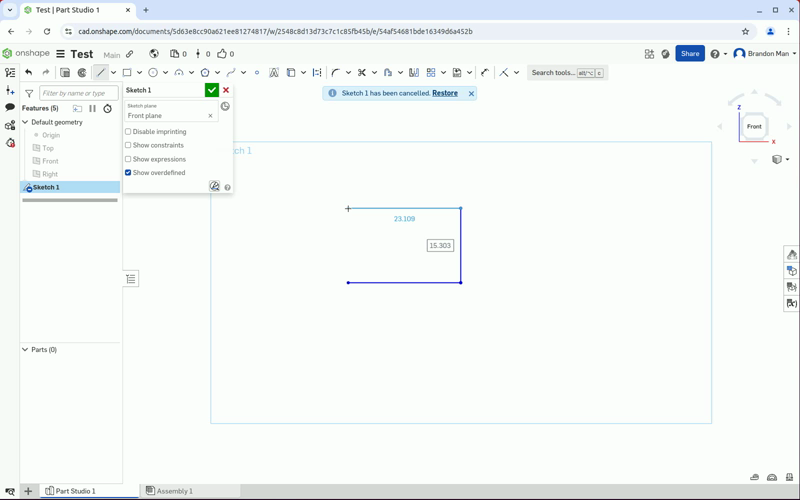
key_down(shift)
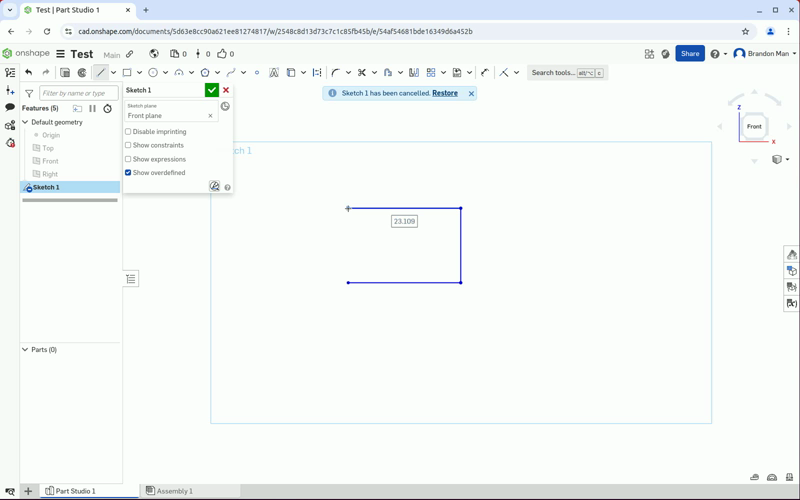
mouse_move(348, 282)
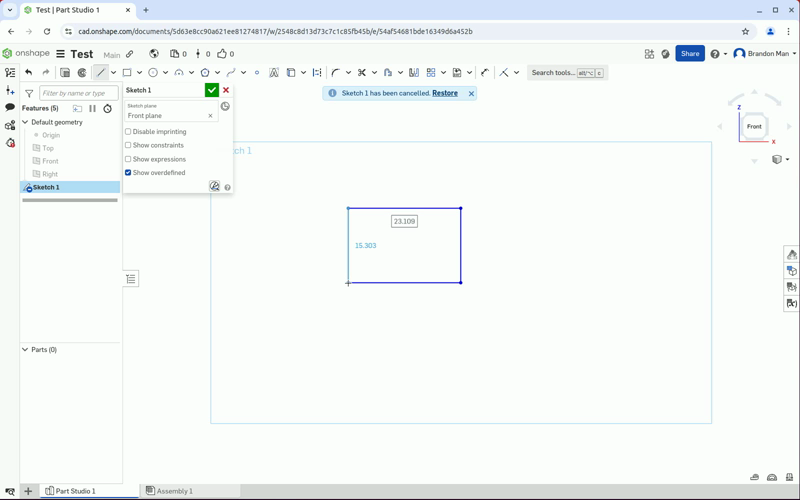
key_up(shift)
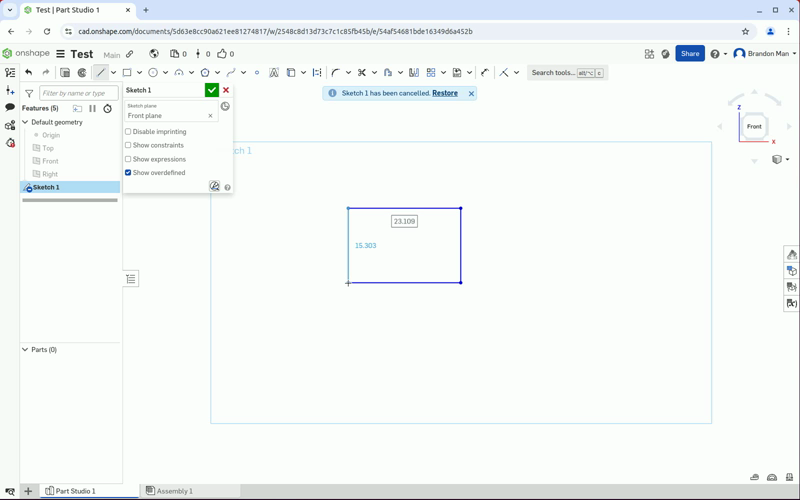
click(348, 282)
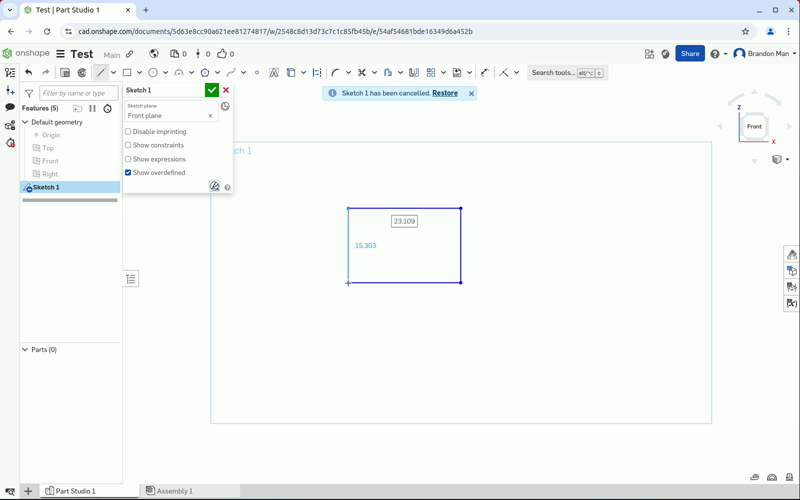
key(esc)
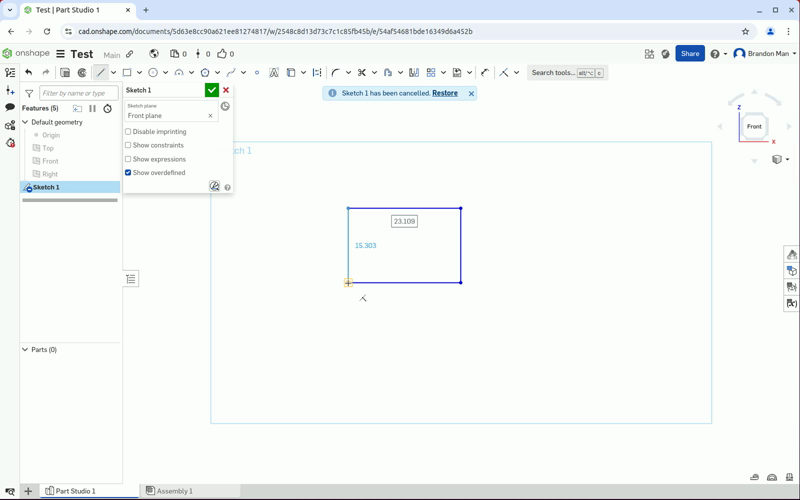
mouse_move(452, 266)
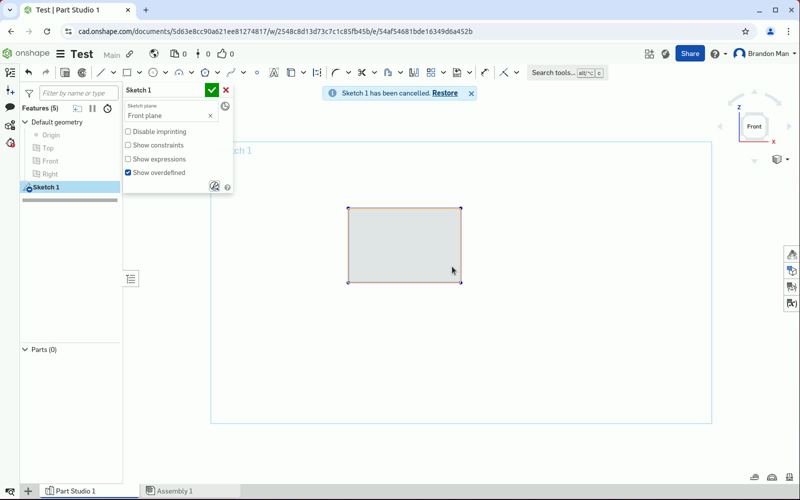
click(452, 266)
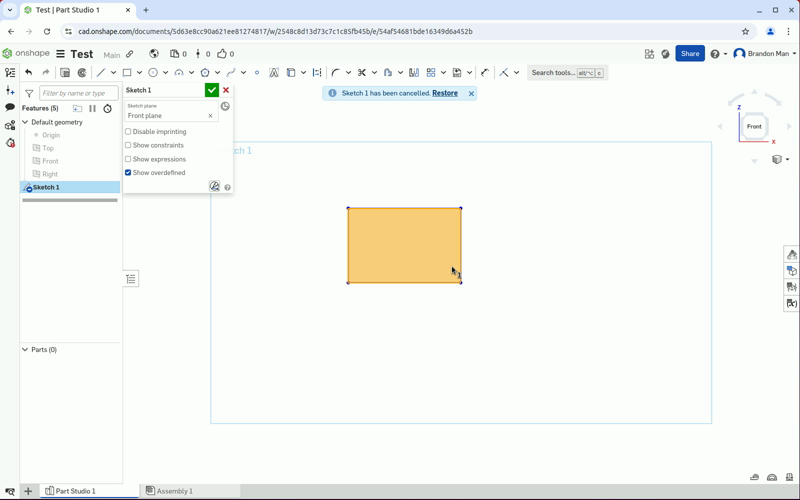
mouse_move(73, 352)
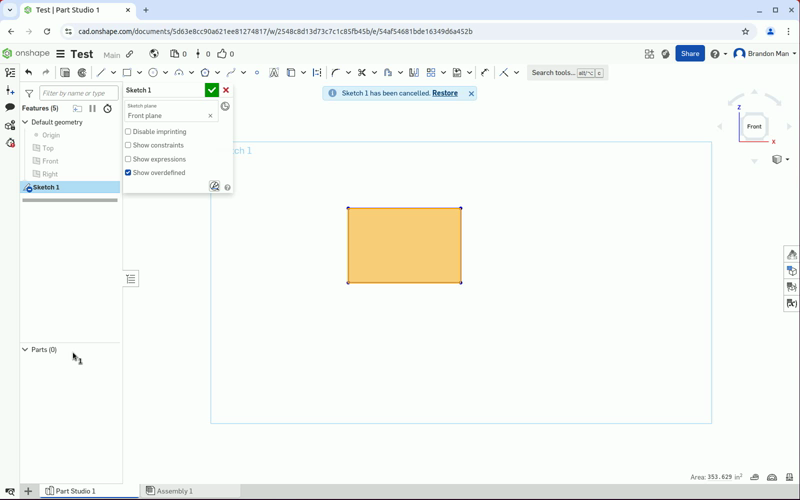
key(shift+y)
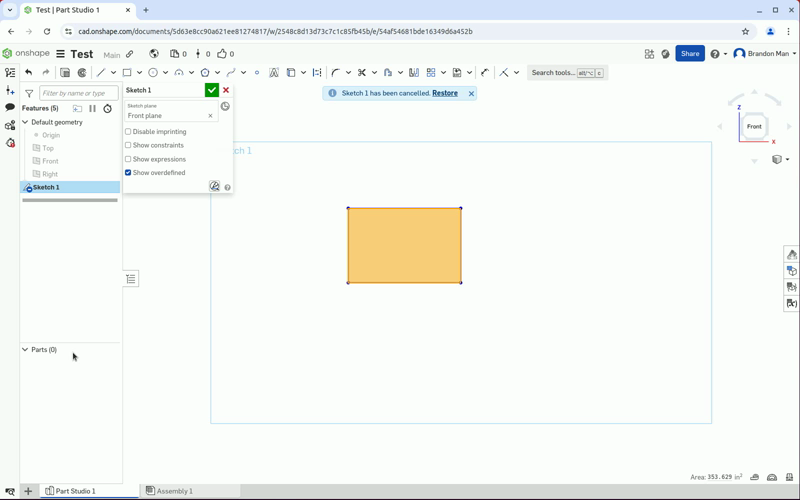
key(shift+e)
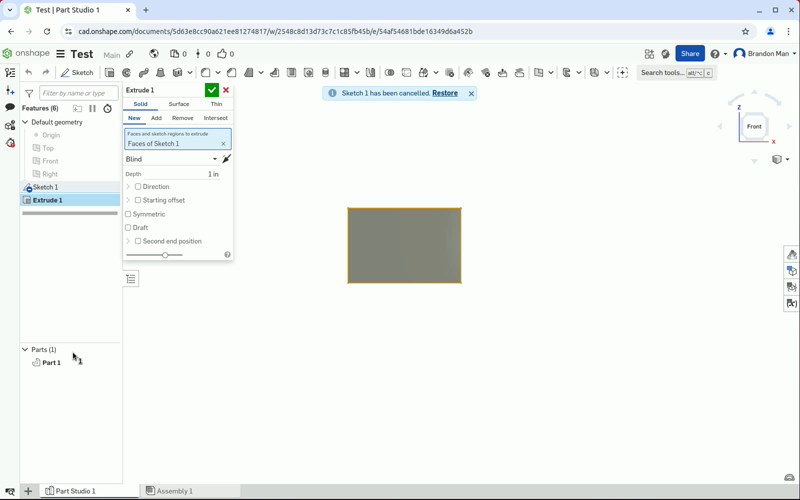
mouse_move(143, 106)
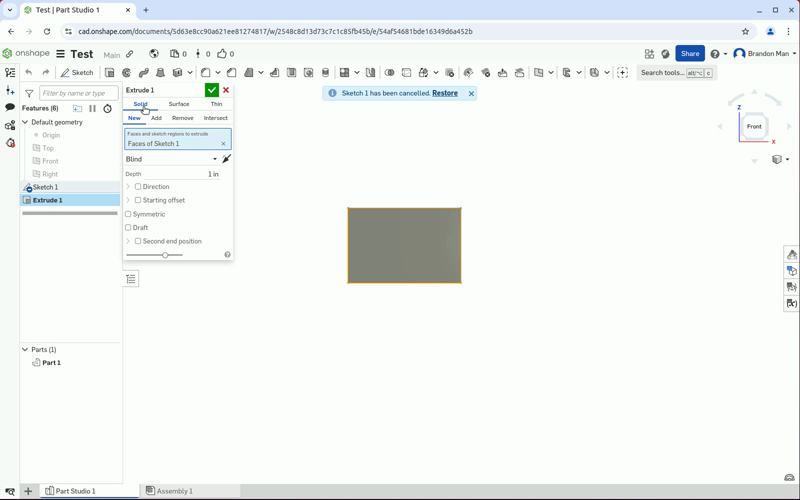
click(143, 106)
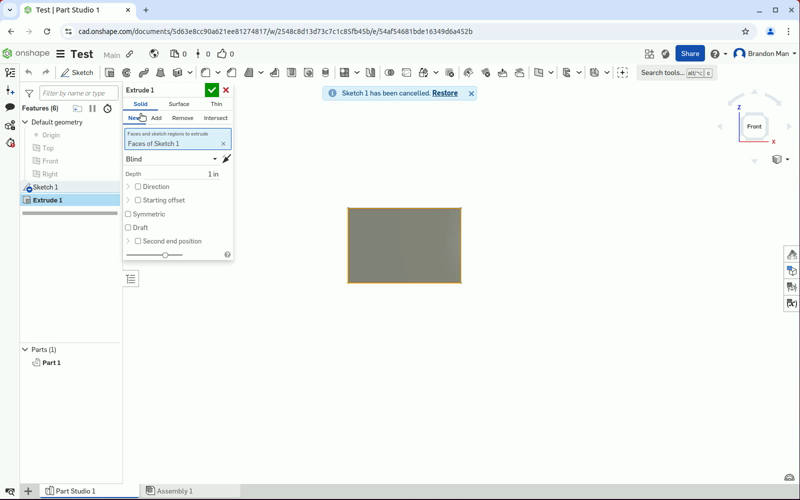
mouse_move(137, 120)
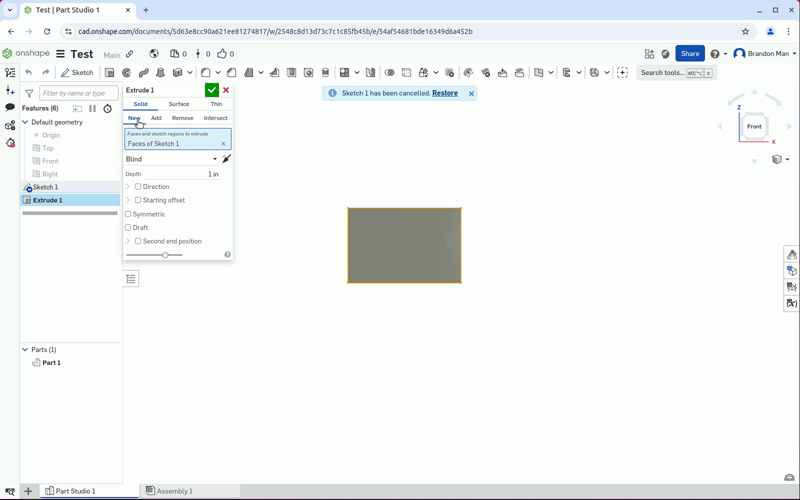
click(137, 120)
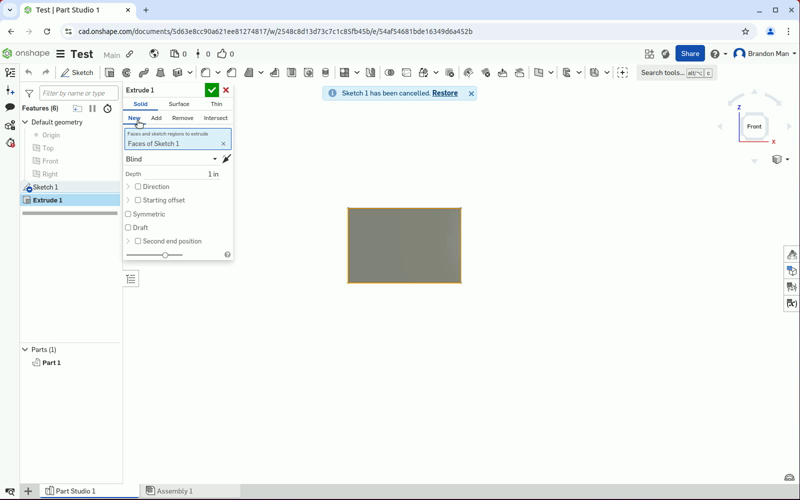
key(tab, 4)
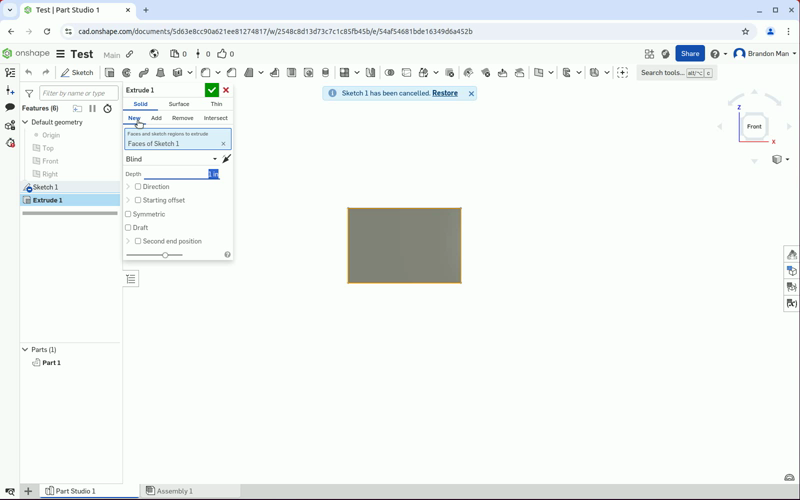
text(15.406)
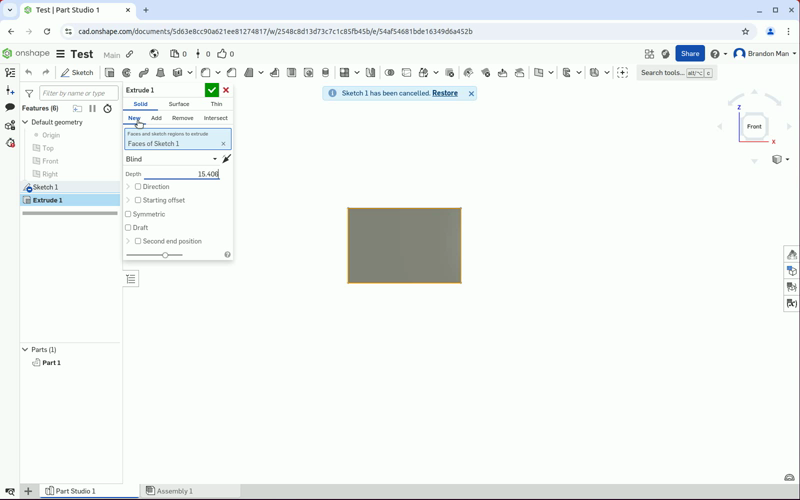
key(tab, 3)
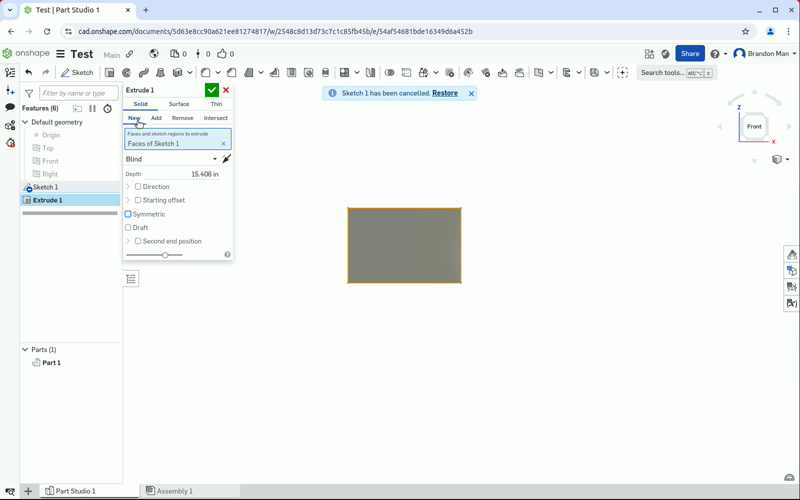
key(space)
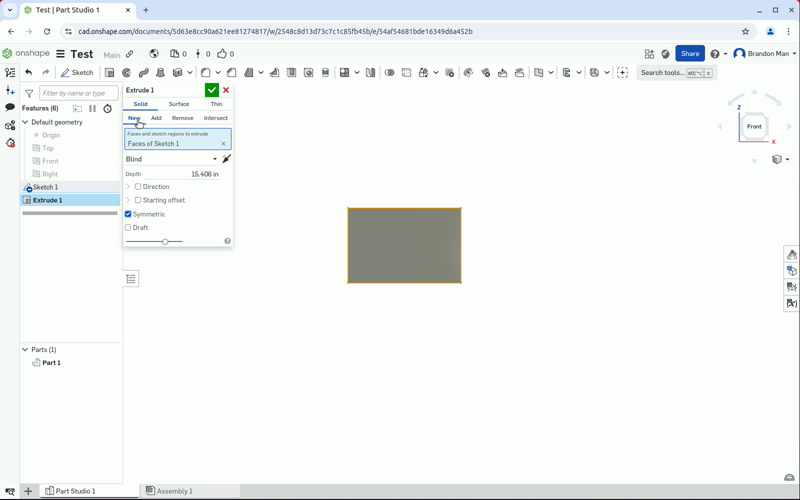
key(enter)
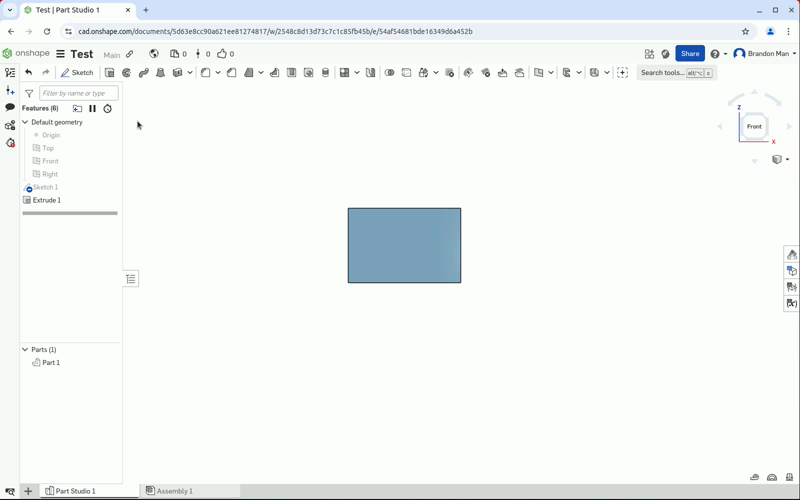
key(shift+h)
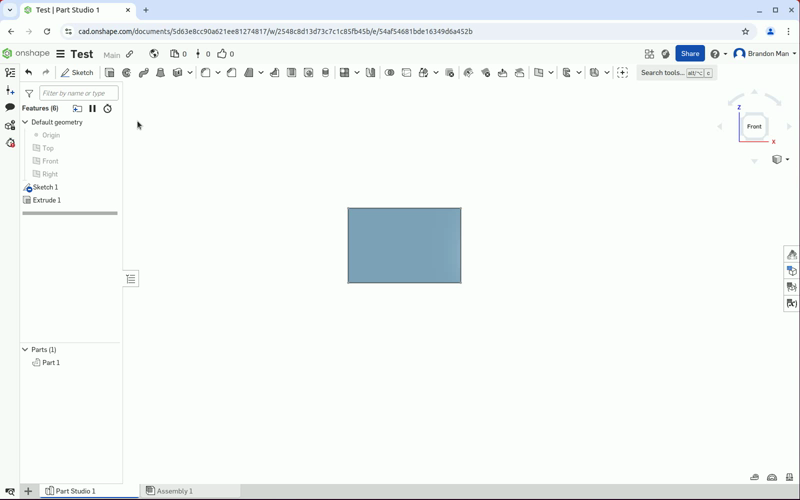
key(shift+h)
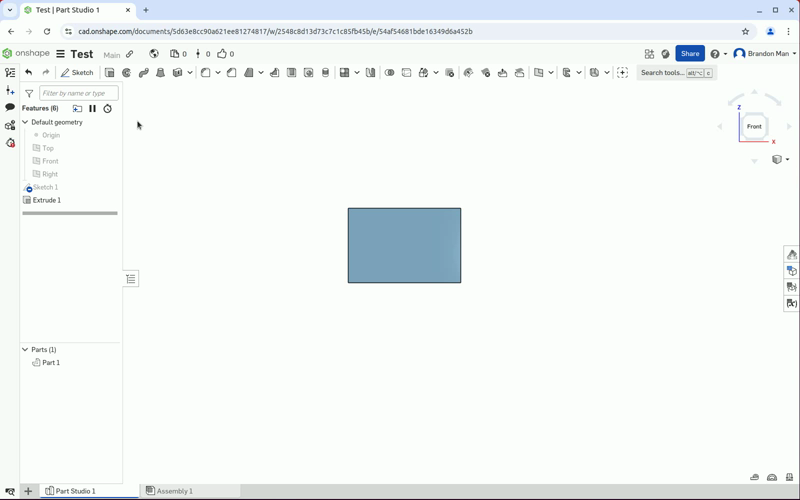
mouse_move(73, 189)
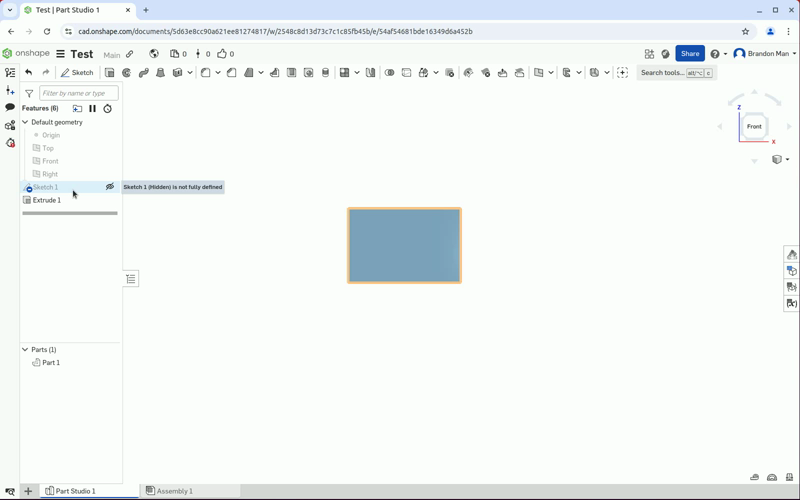
click(73, 189)
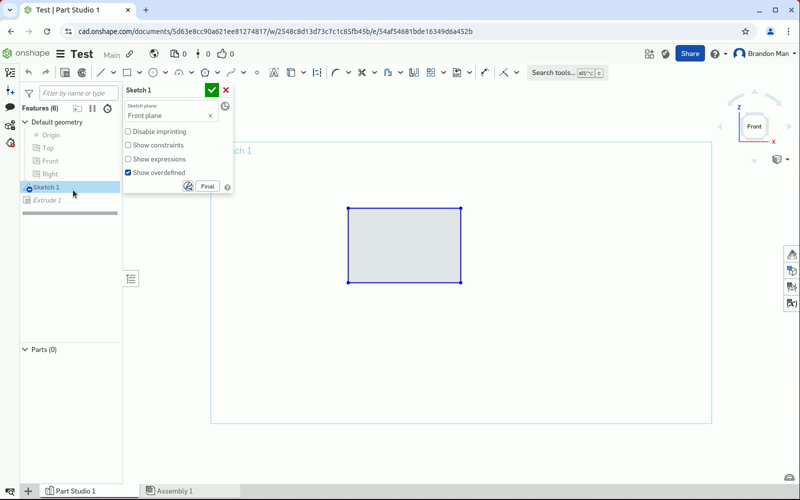
mouse_move(229, 92)
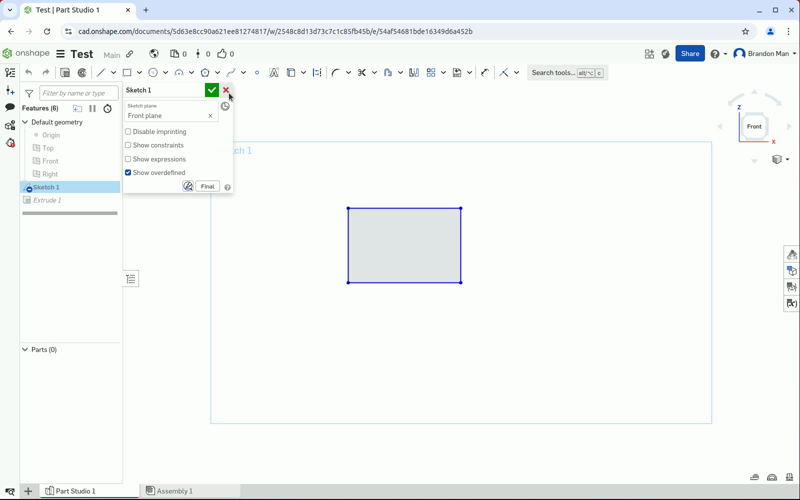
click(229, 92)
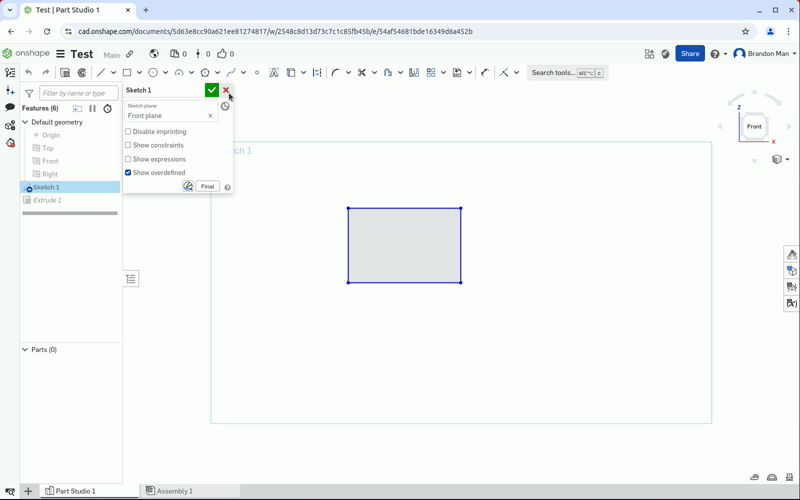
key(shift+s)
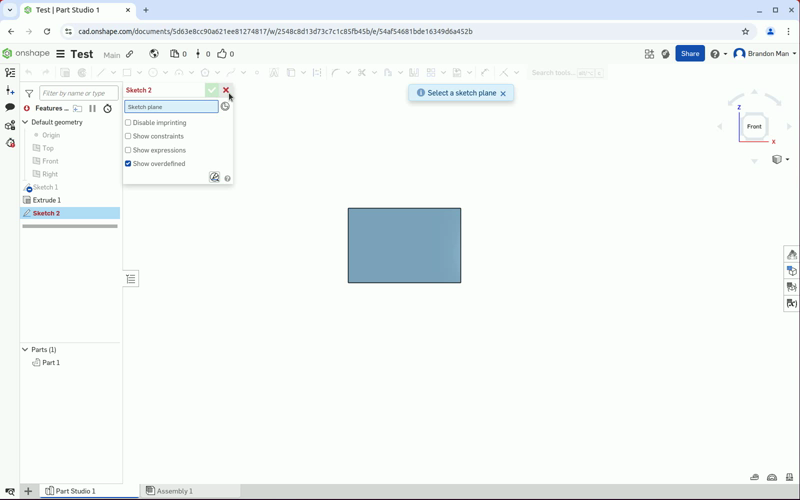
mouse_move(73, 163)
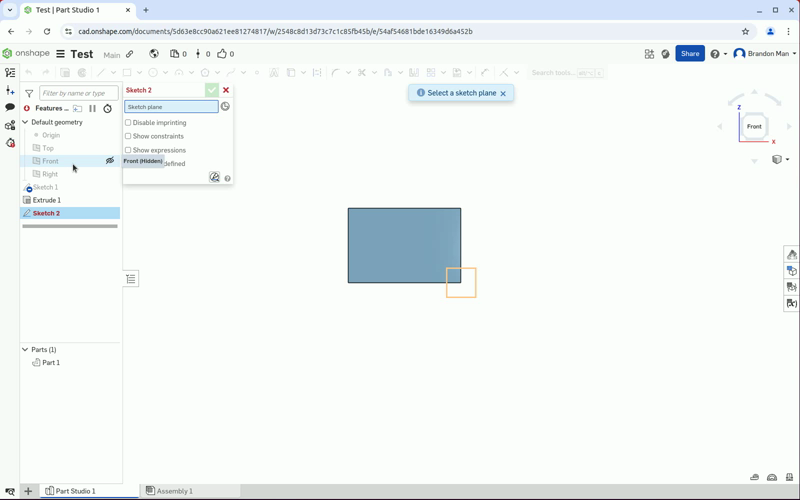
click(73, 163)
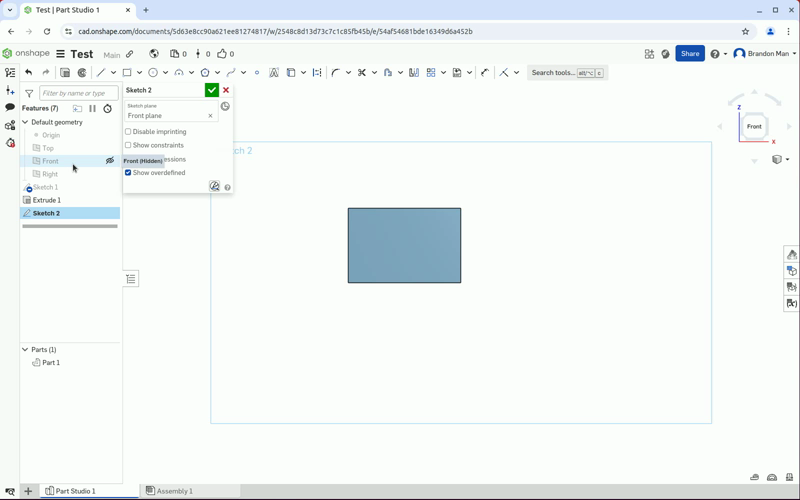
mouse_move(73, 352)
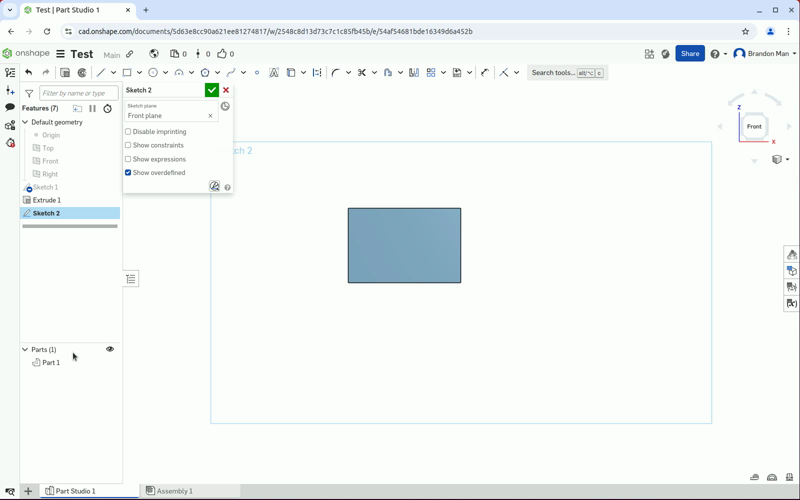
key(y)
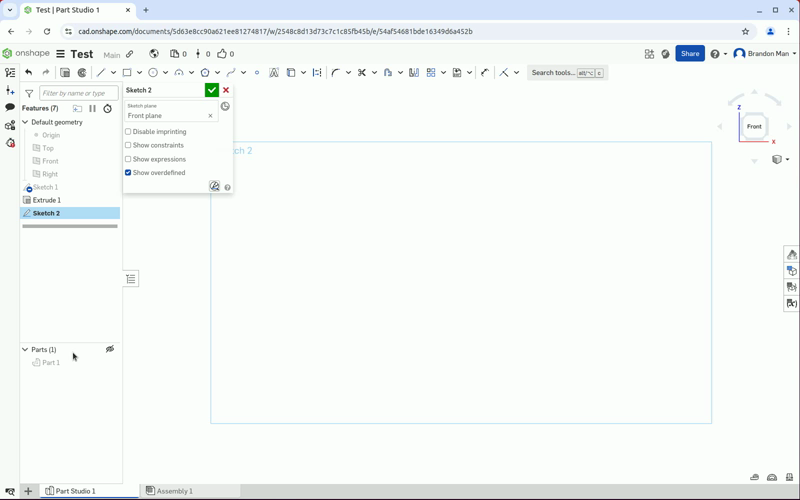
key(l)
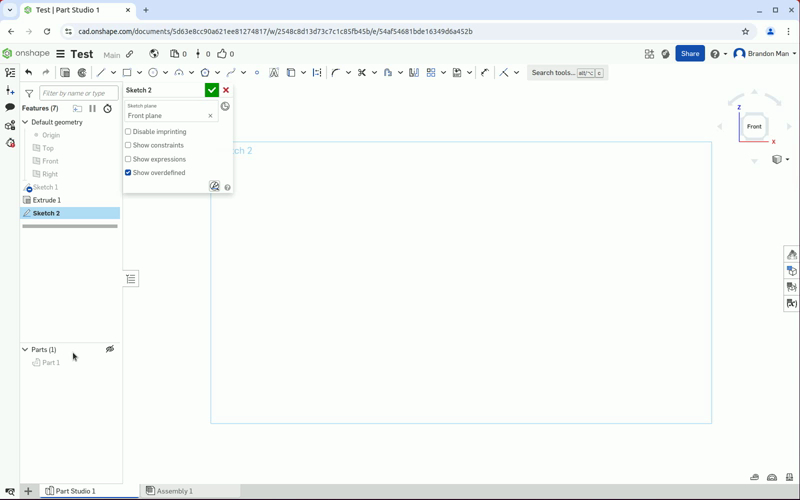
key_down(shift)
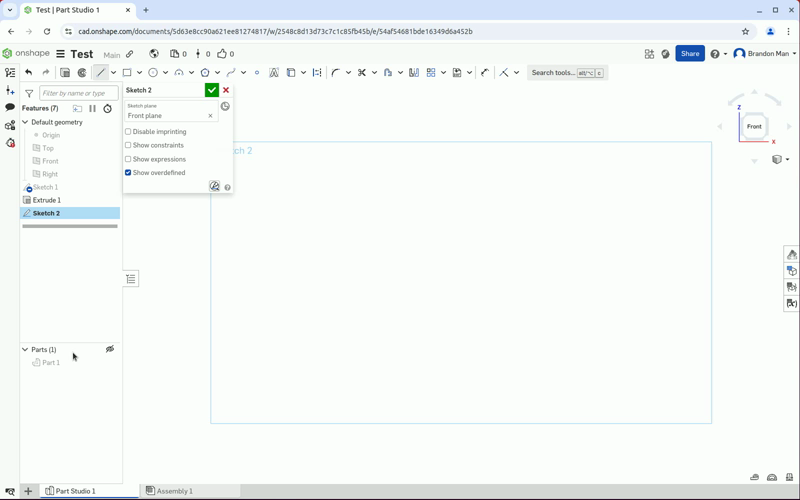
mouse_move(385, 264)
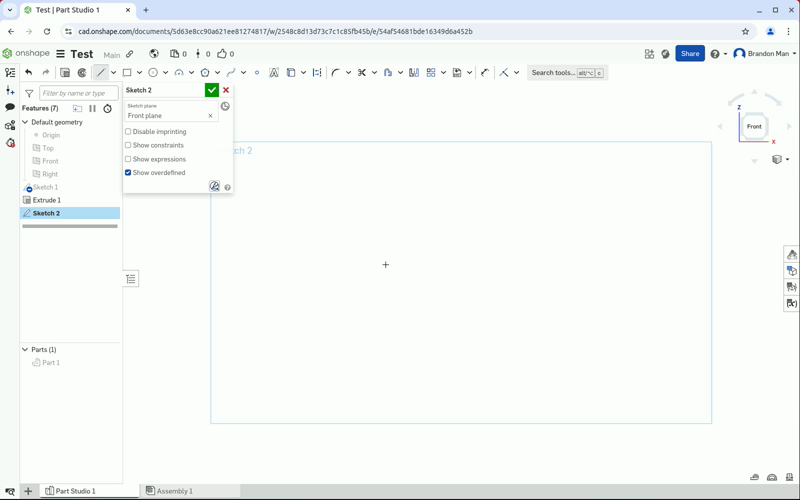
click(385, 264)
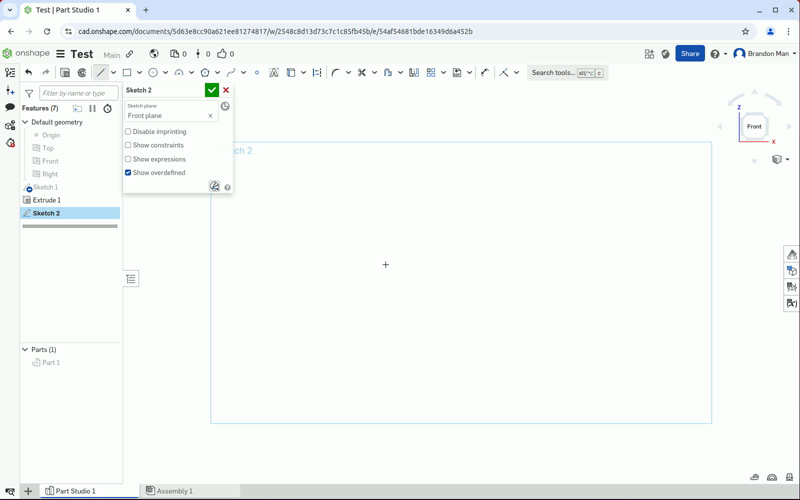
key_up(shift)
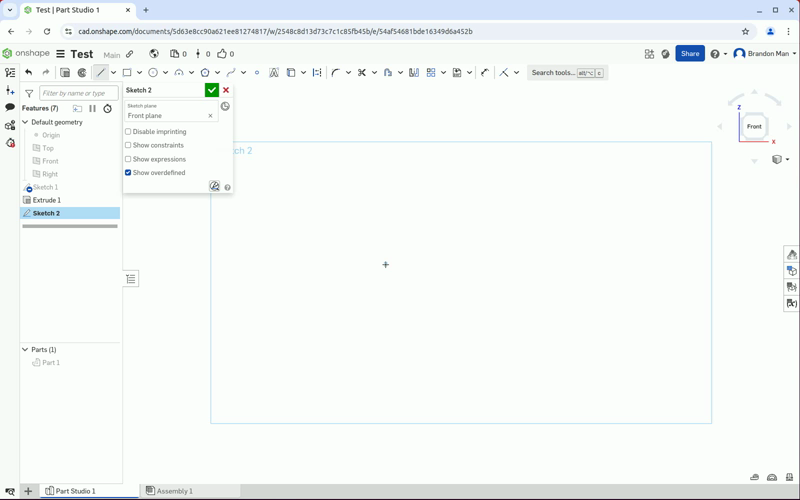
key_down(shift)
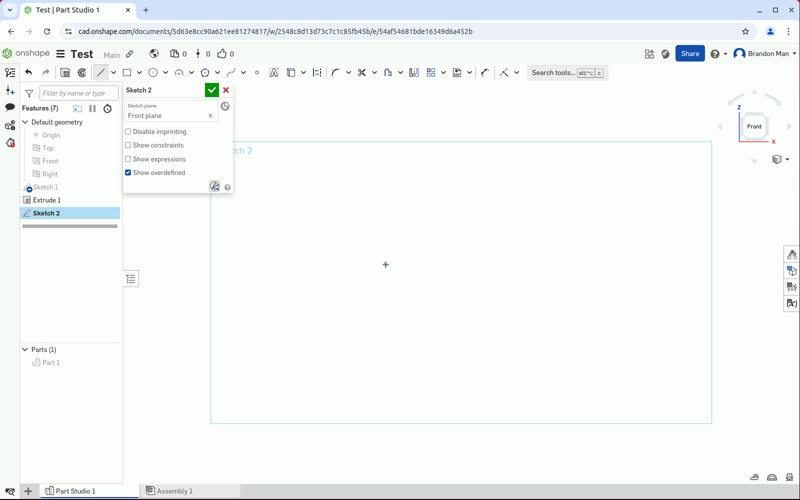
mouse_move(461, 264)
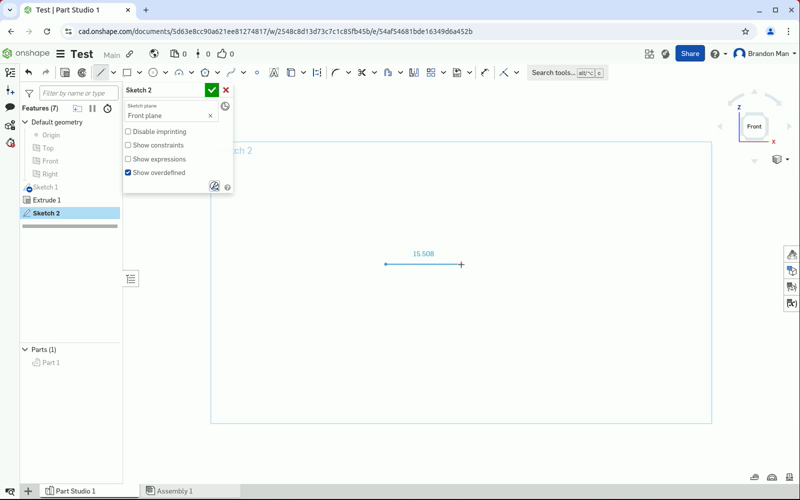
click(461, 264)
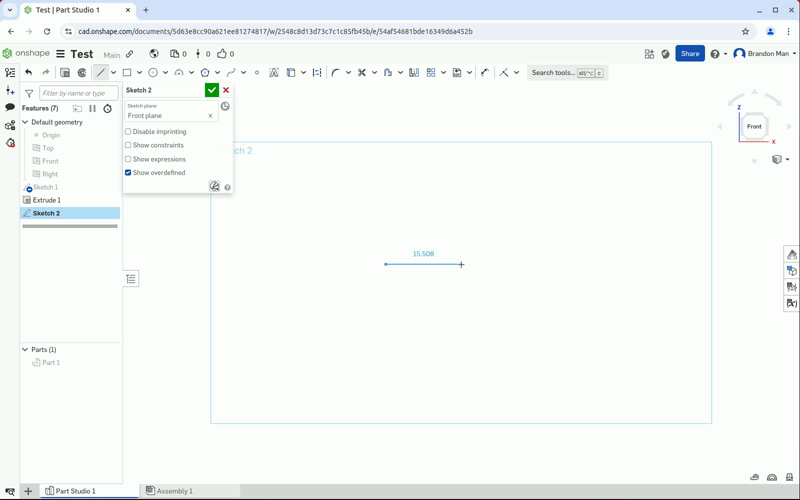
key_up(shift)
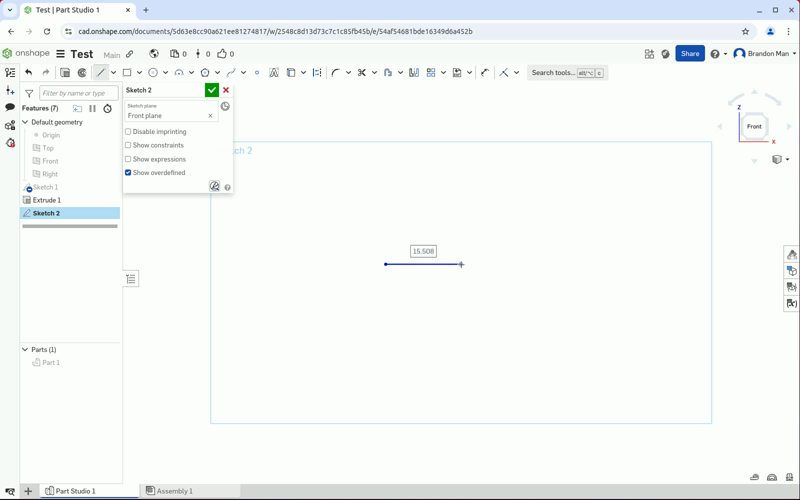
key_down(shift)
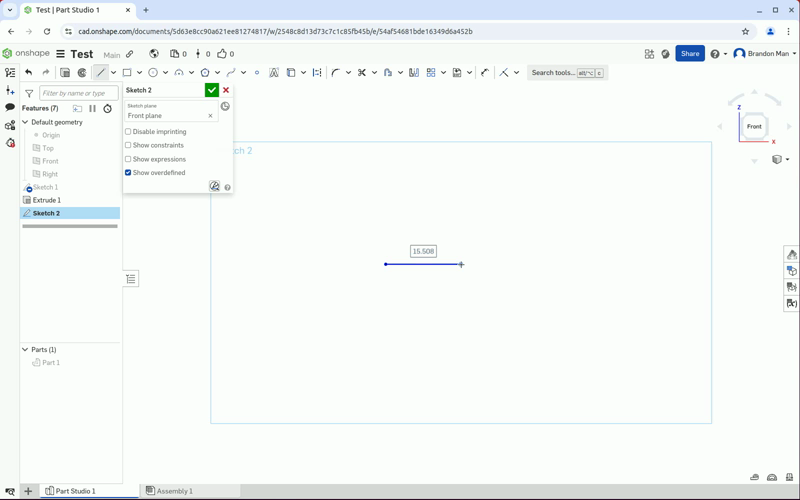
mouse_move(491, 264)
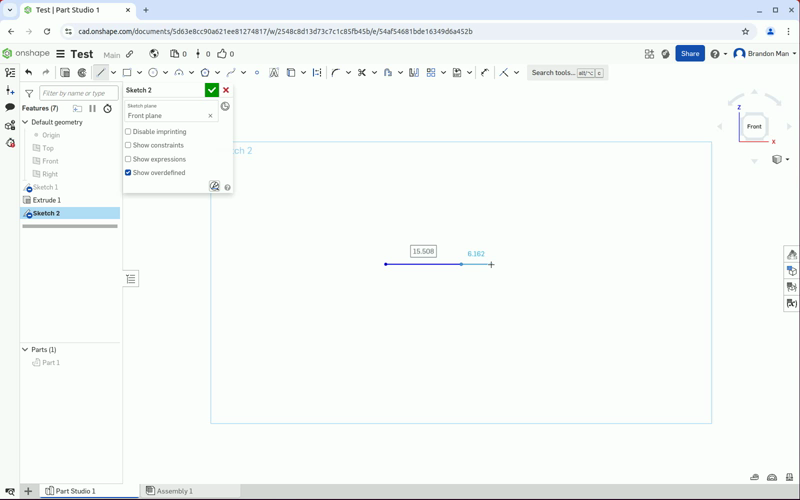
mouse_move(461, 207)
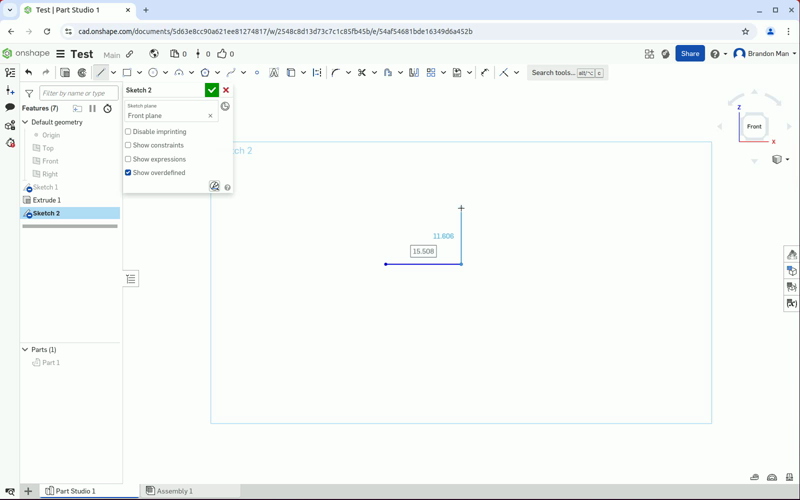
click(461, 207)
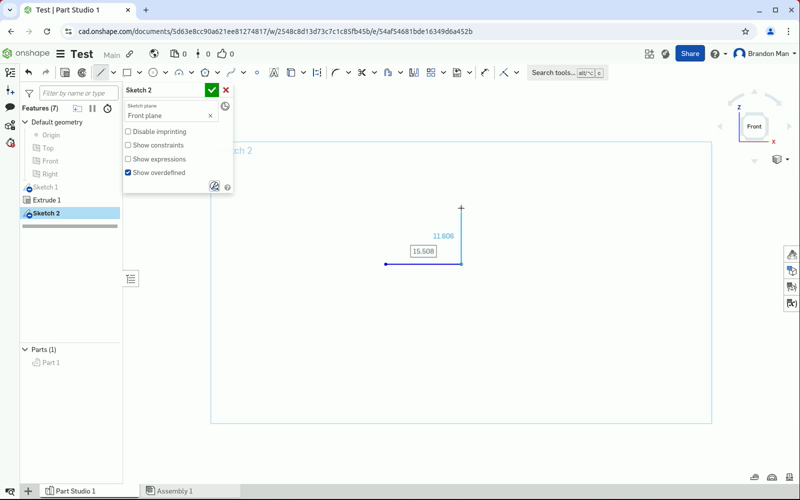
key_up(shift)
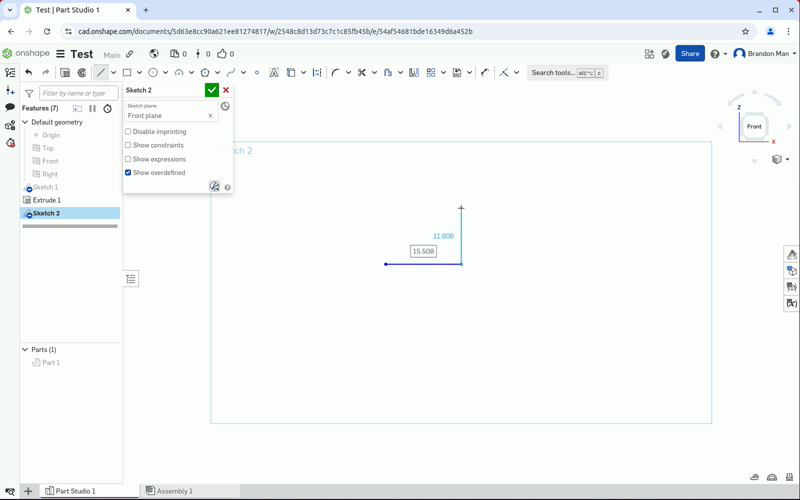
key_down(shift)
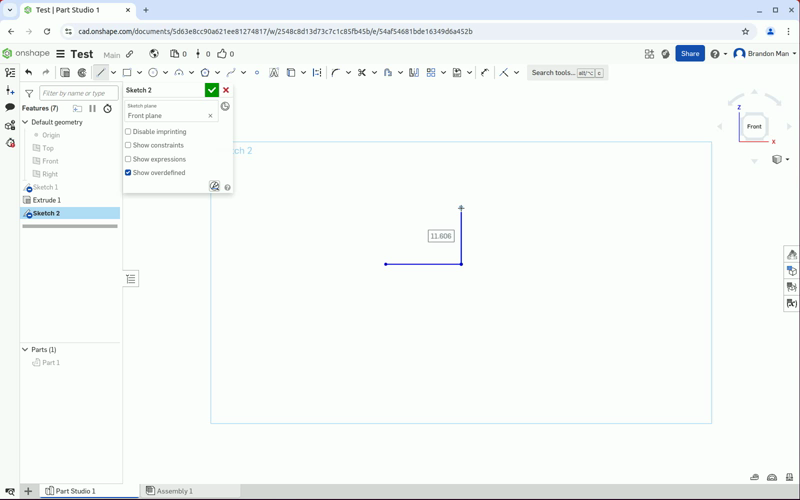
mouse_move(385, 207)
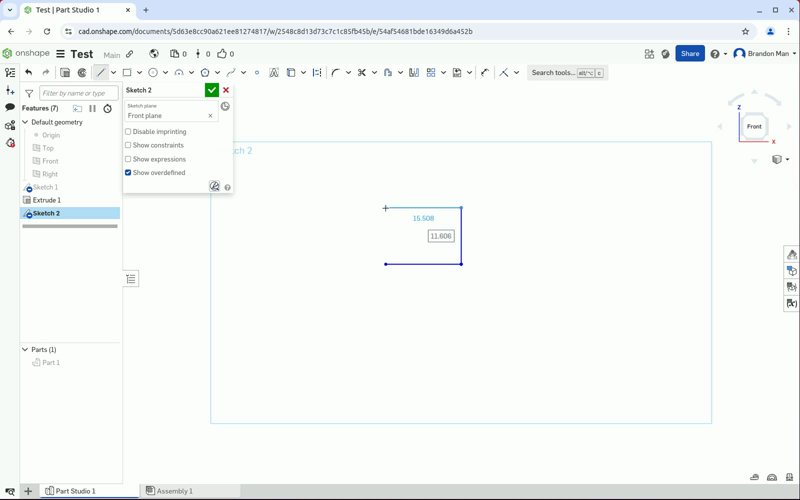
click(385, 207)
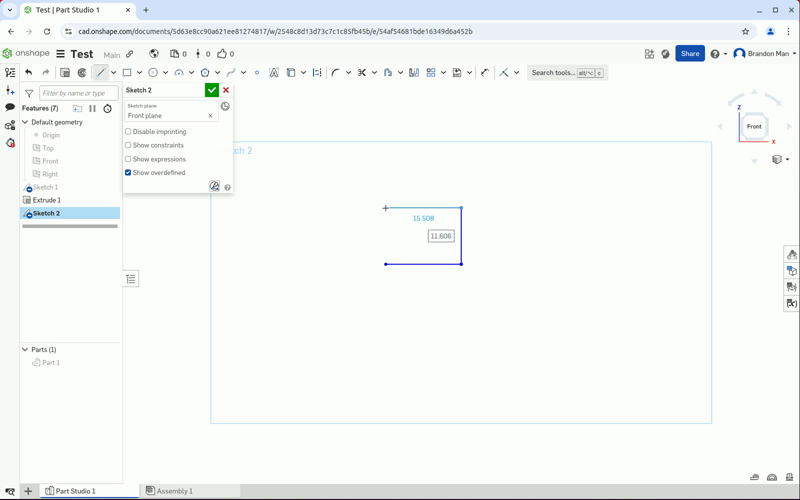
key_up(shift)
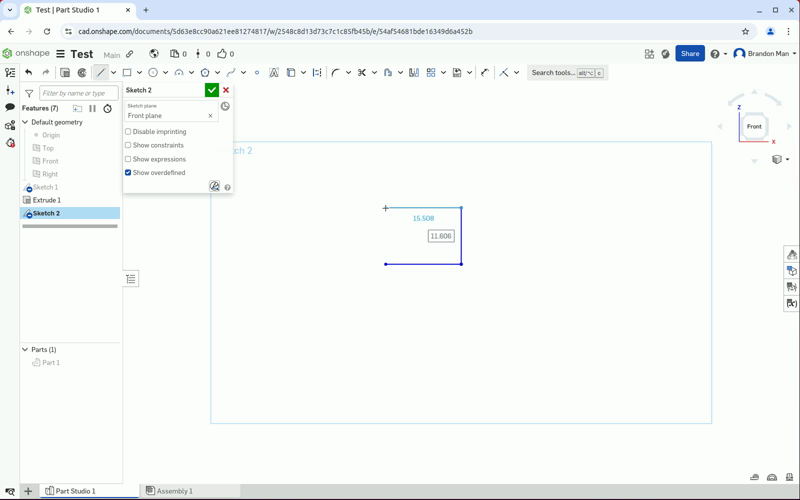
mouse_move(415, 207)
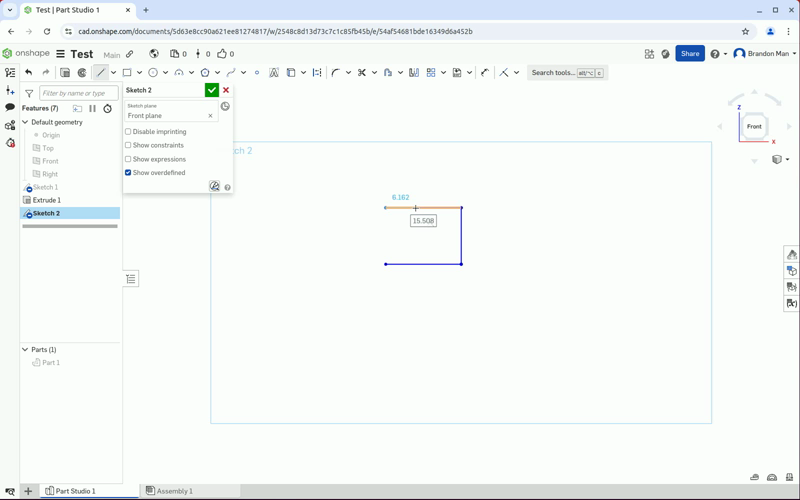
key_down(shift)
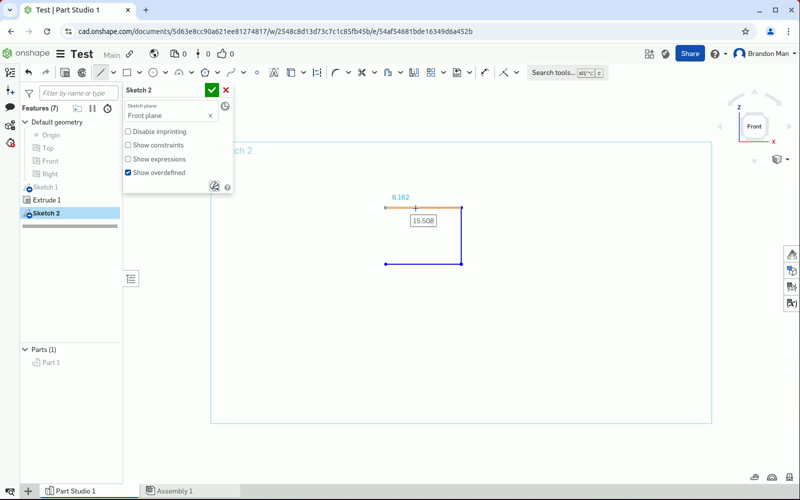
mouse_move(385, 264)
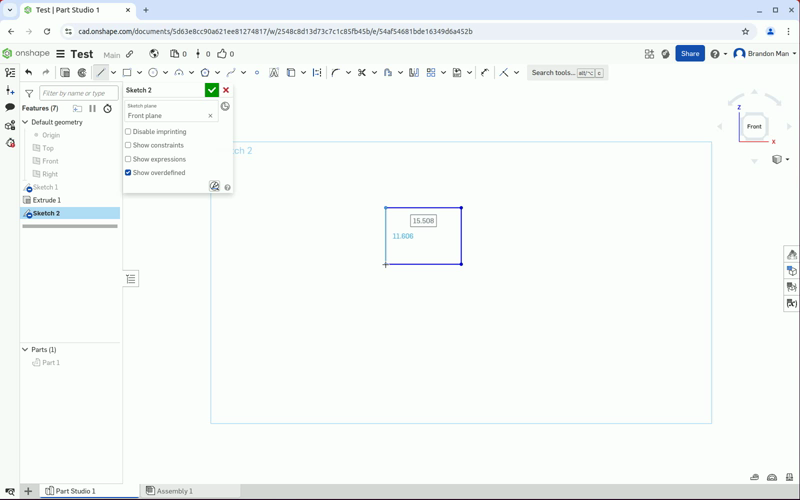
key_up(shift)
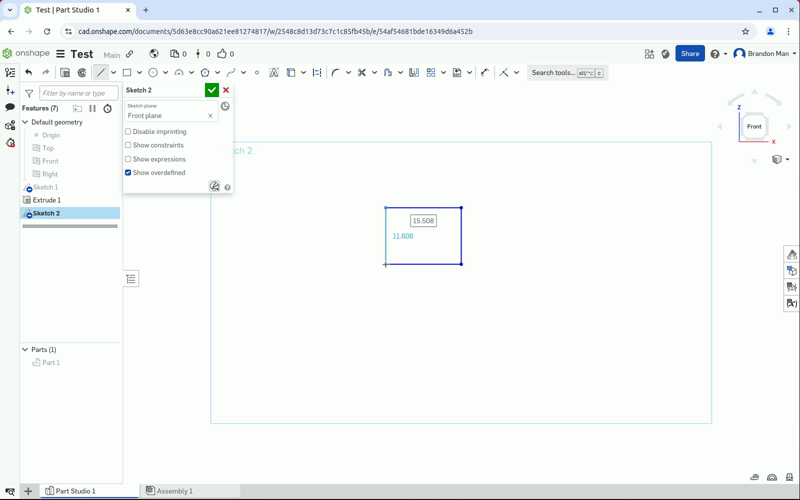
click(385, 264)
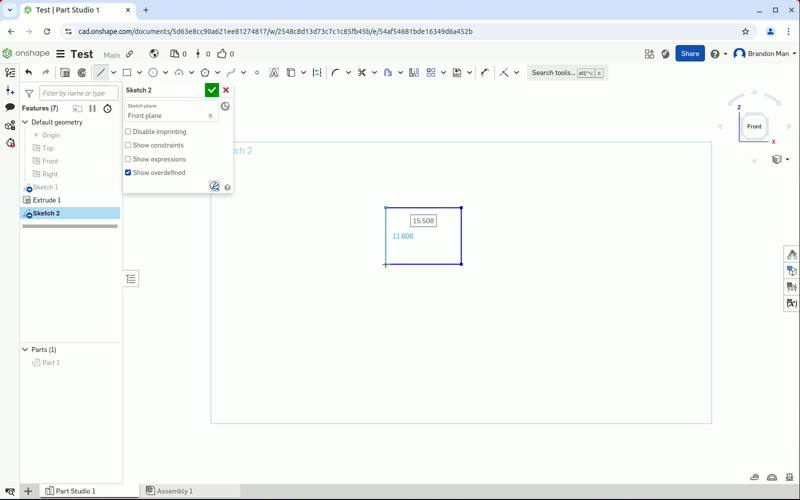
key(esc)
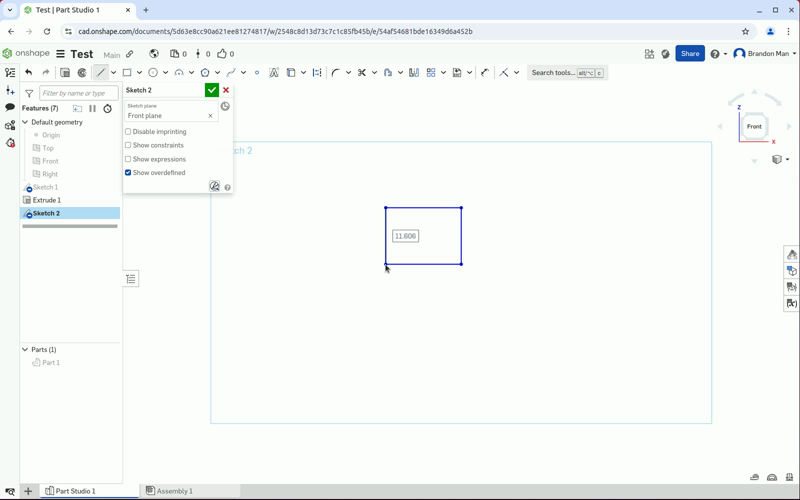
mouse_move(405, 217)
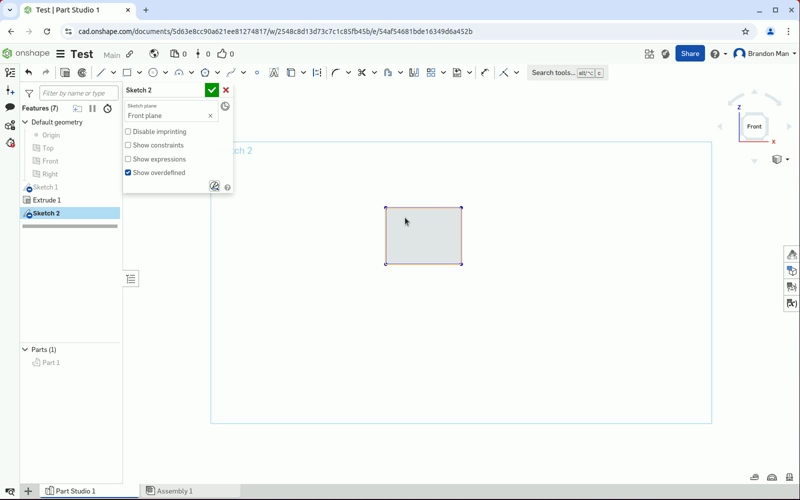
click(405, 217)
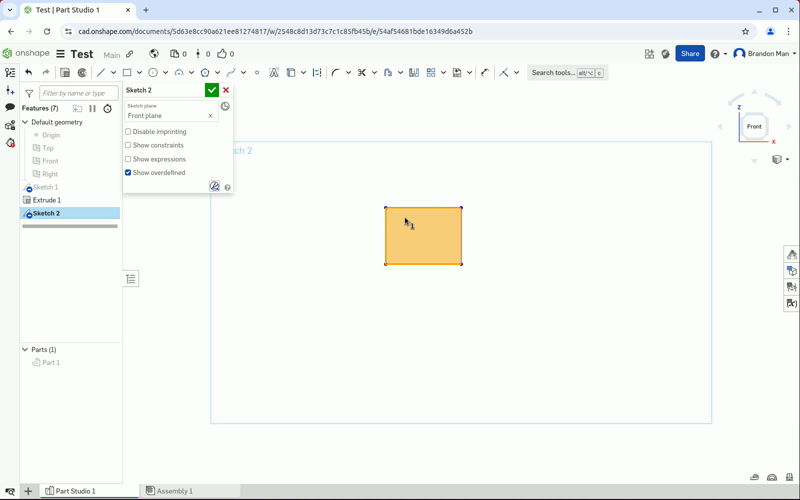
mouse_move(73, 352)
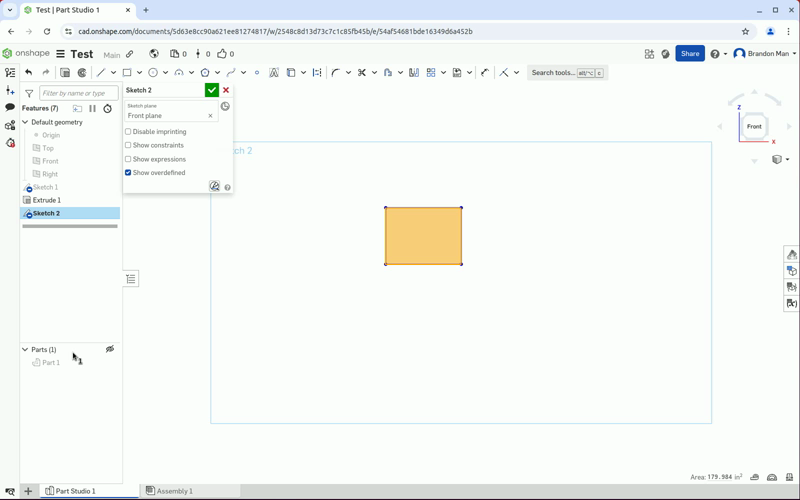
key(shift+y)
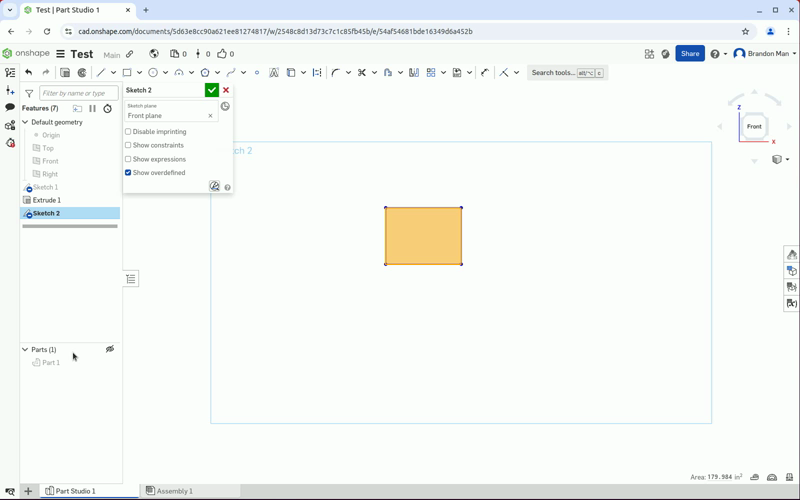
key(shift+e)
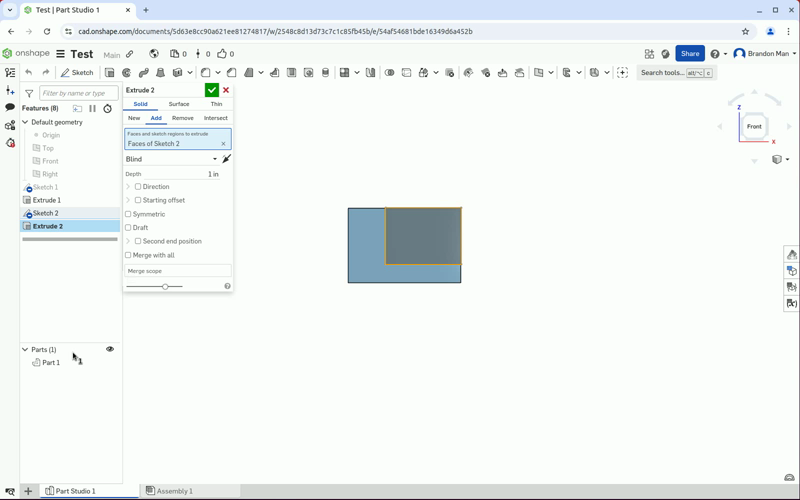
mouse_move(143, 106)
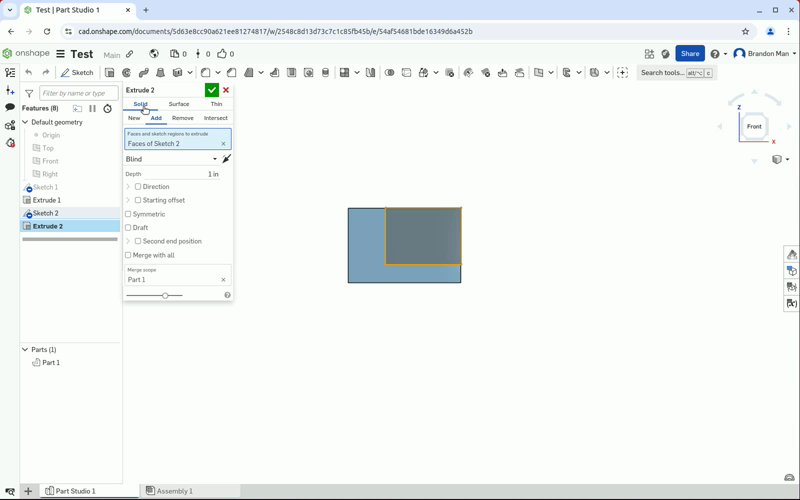
click(143, 106)
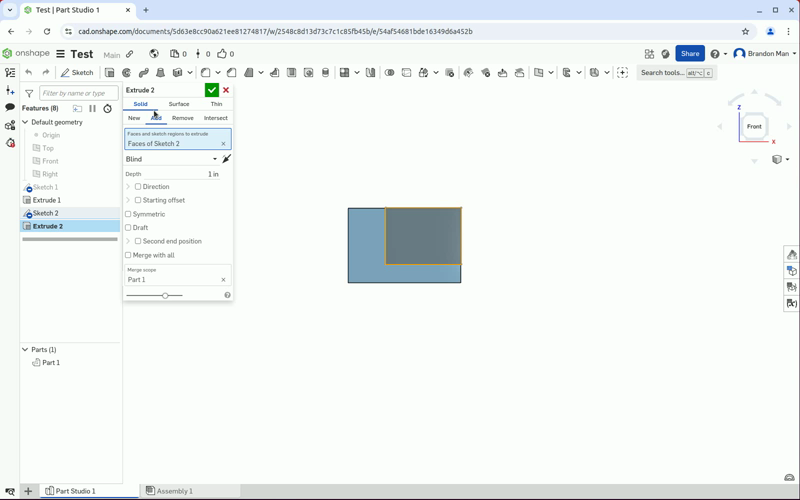
mouse_move(186, 120)
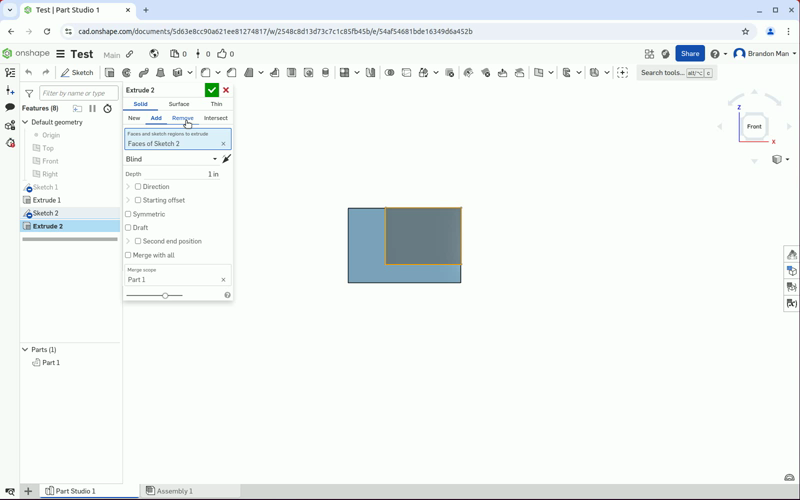
click(186, 120)
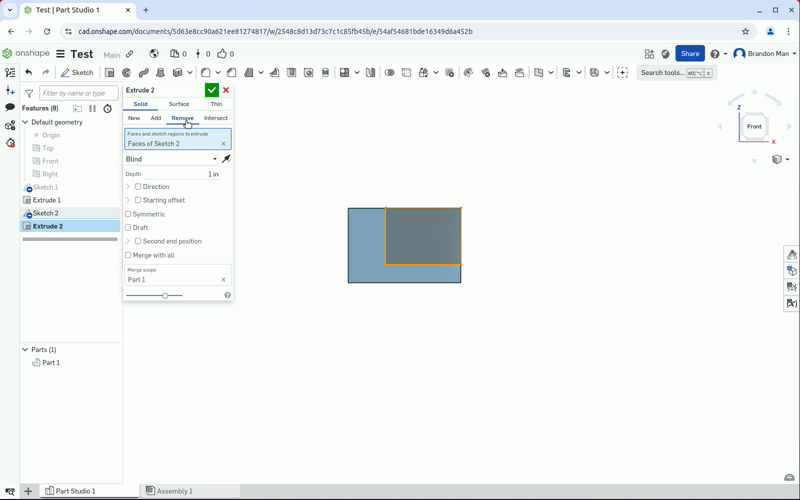
key(tab, 4)
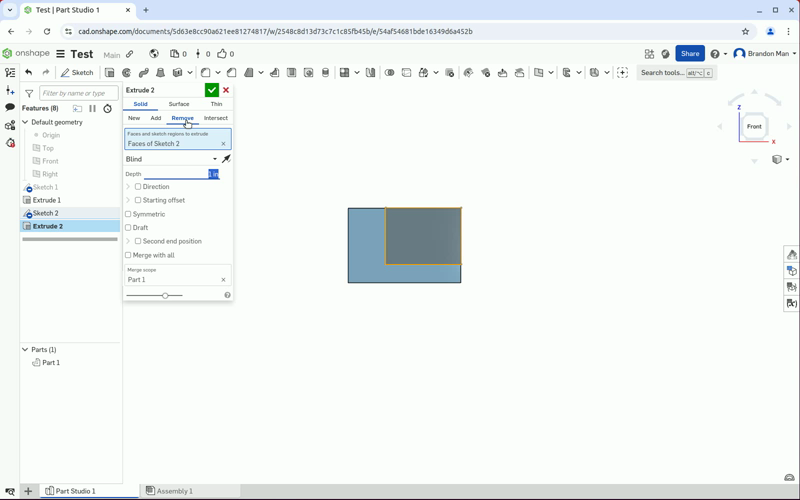
text(-7.703)
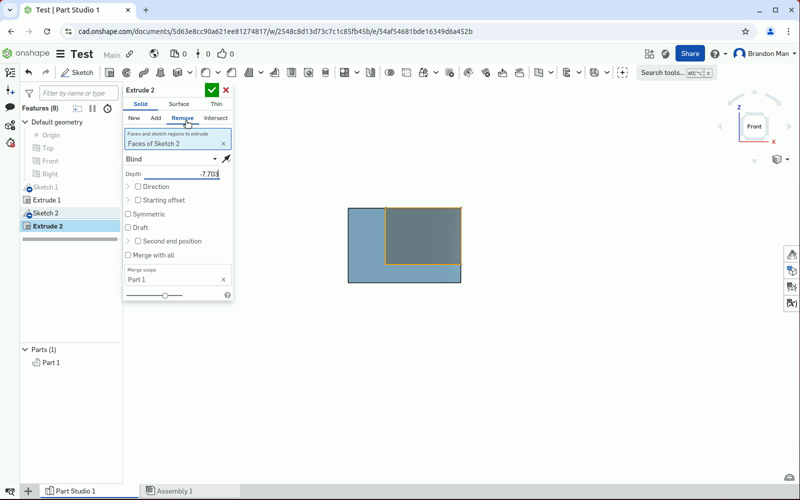
key(tab, 3)
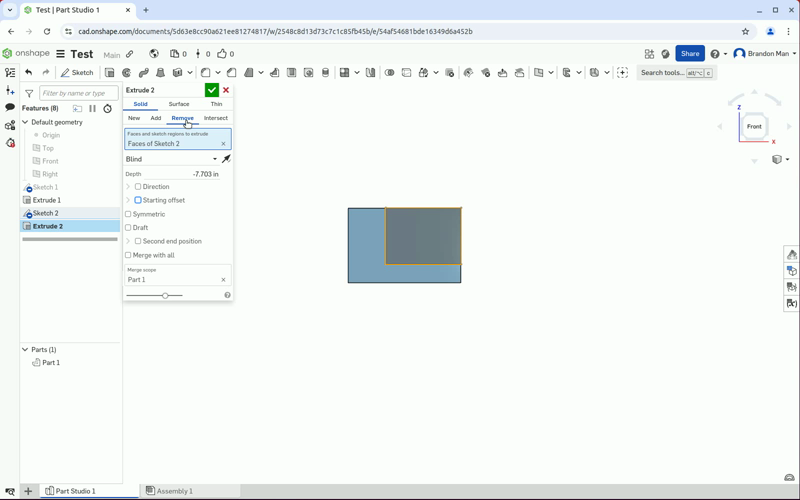
key(tab, 2)
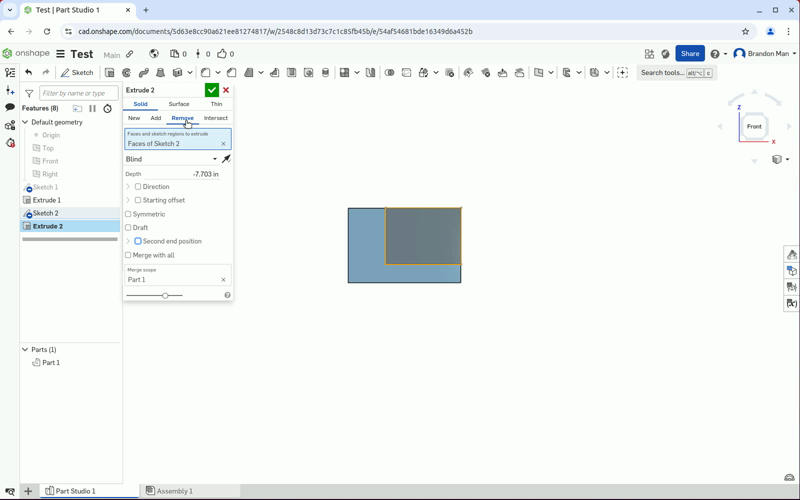
key(space)
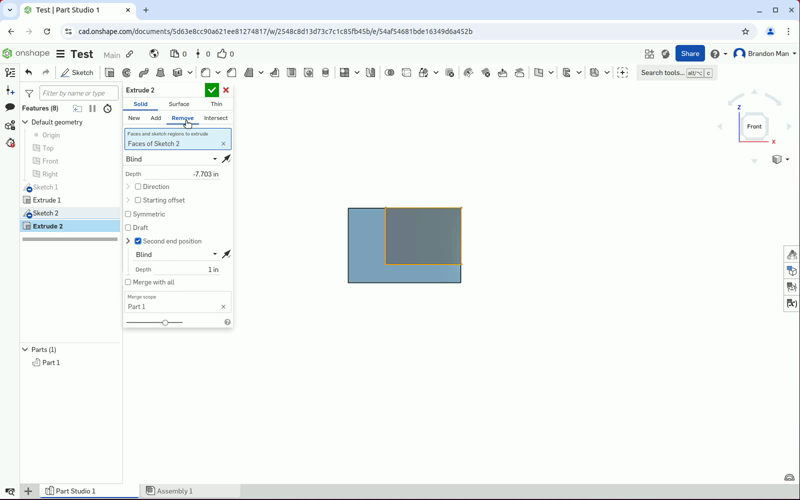
key(tab, 3)
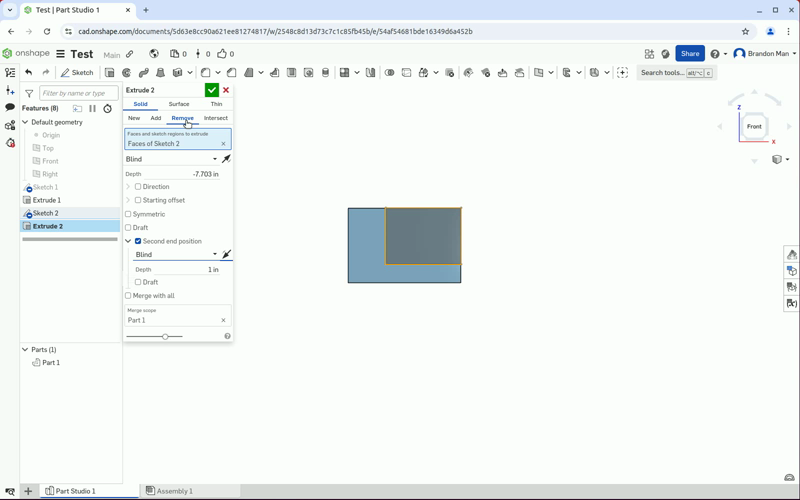
text(3.851)
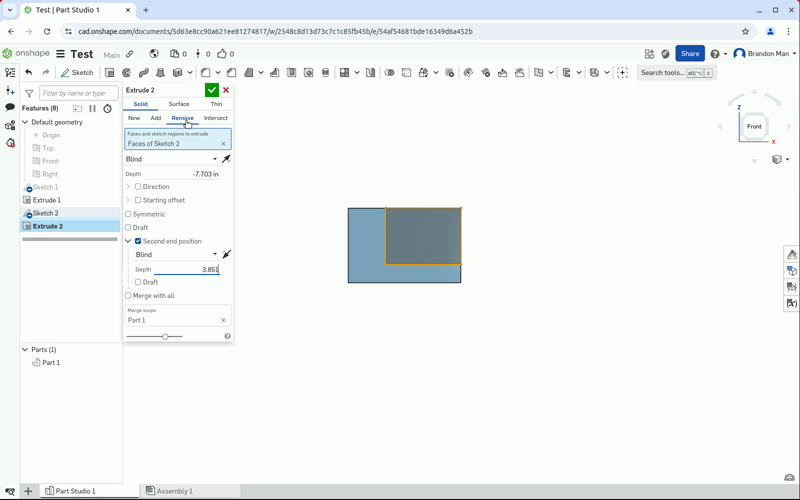
key(tab, 2)
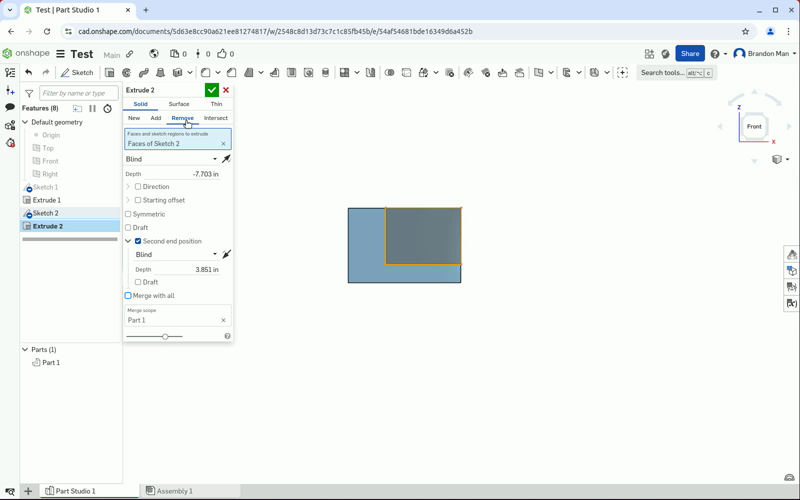
key(space)
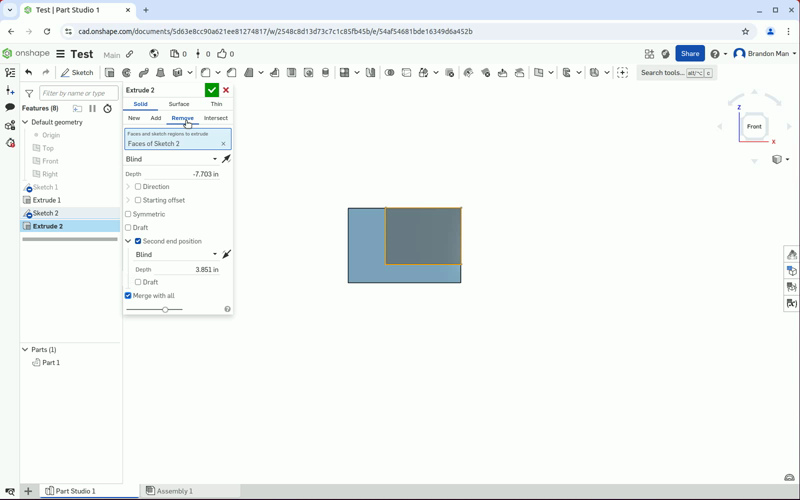
key(enter)
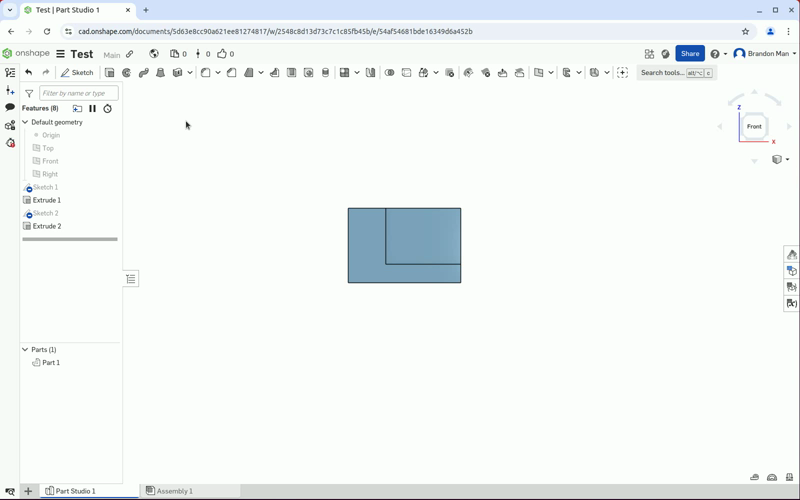
key(shift+h)
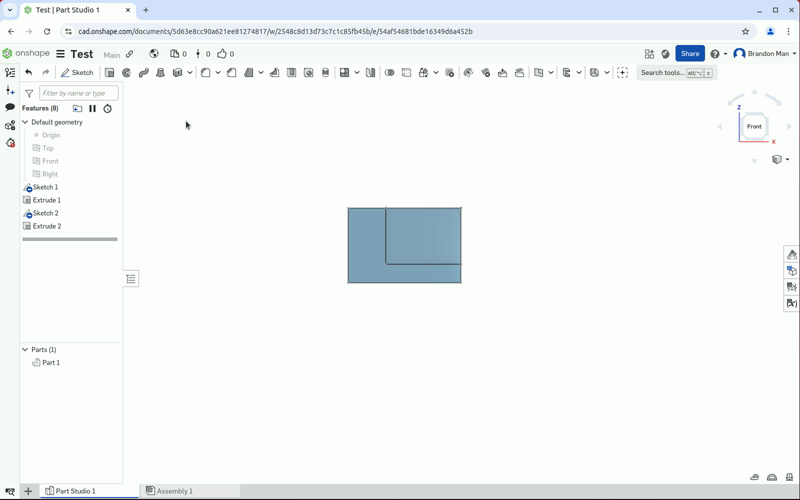
key(shift+h)
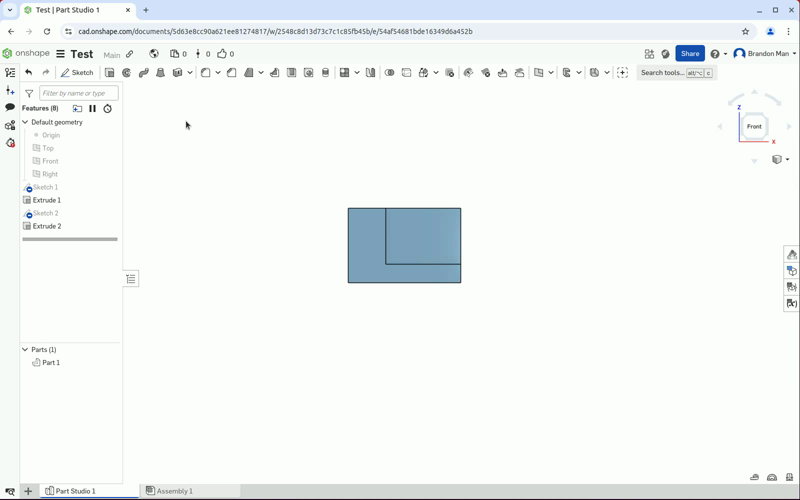
mouse_move(73, 189)
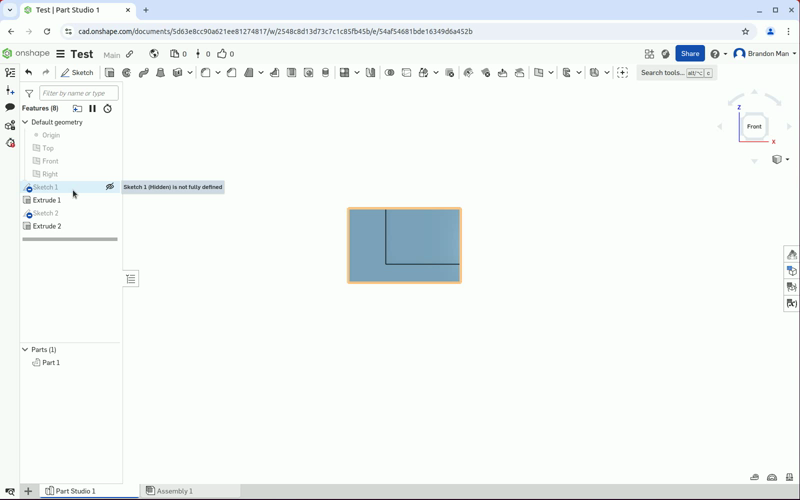
click(73, 189)
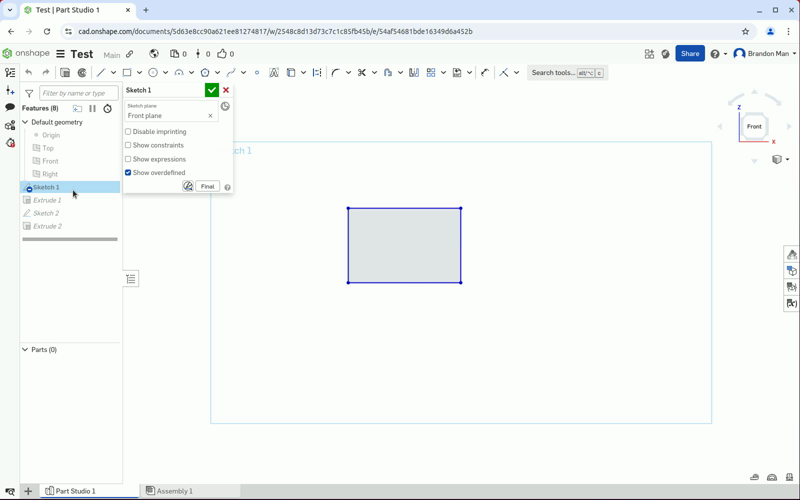
mouse_move(229, 92)
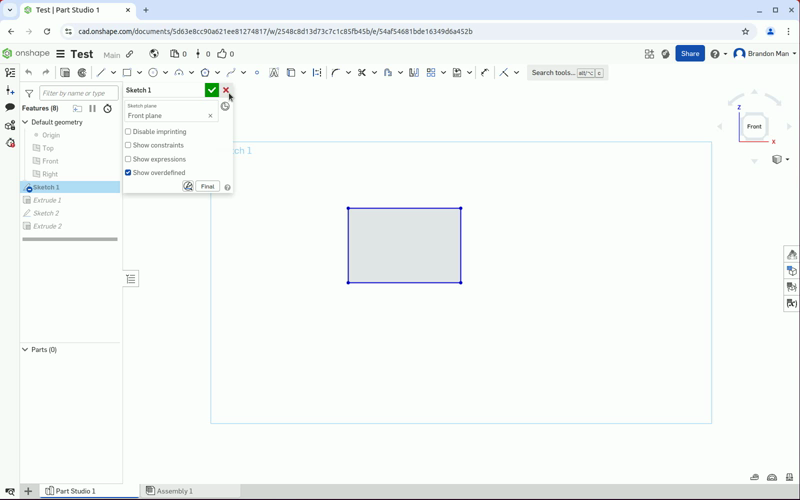
click(229, 92)
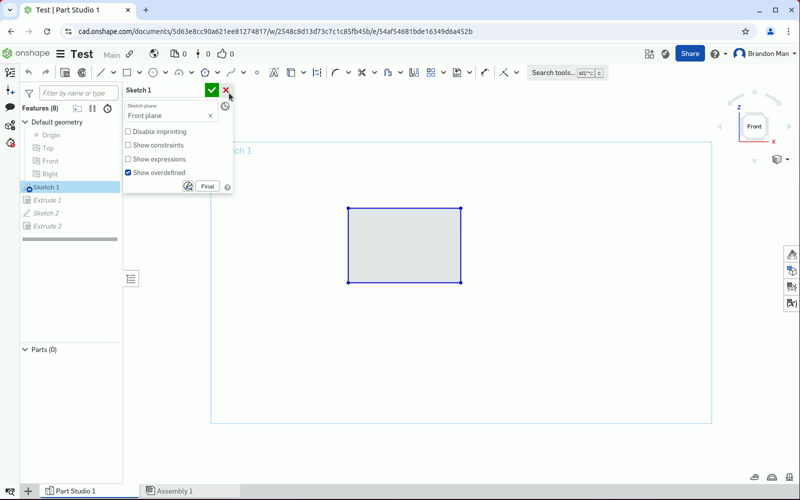
key(shift+s)
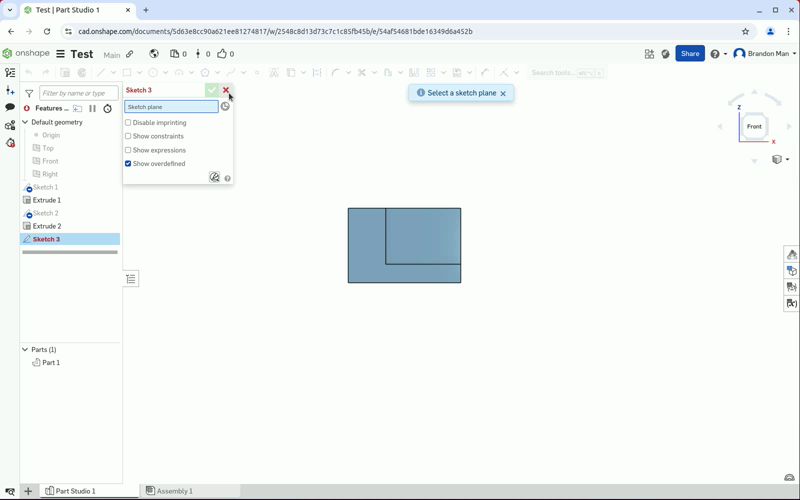
mouse_move(73, 163)
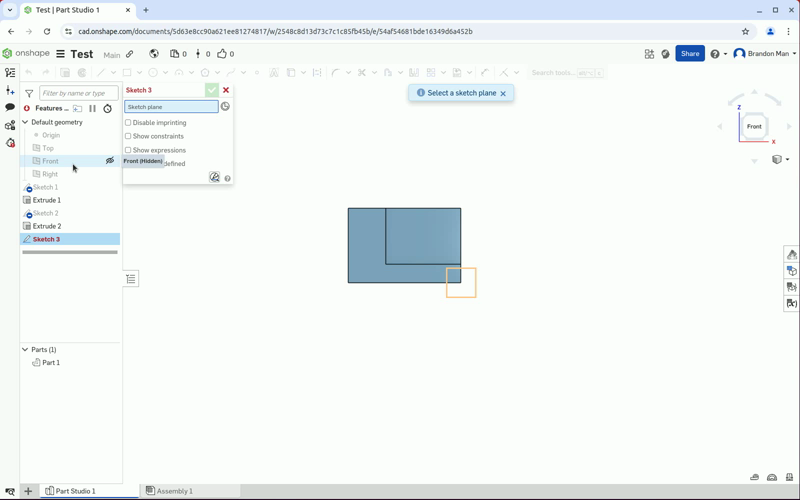
click(73, 163)
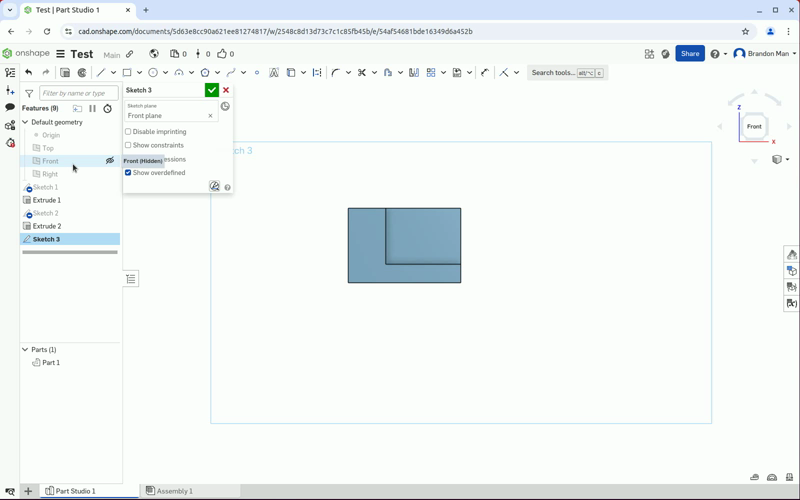
mouse_move(73, 352)
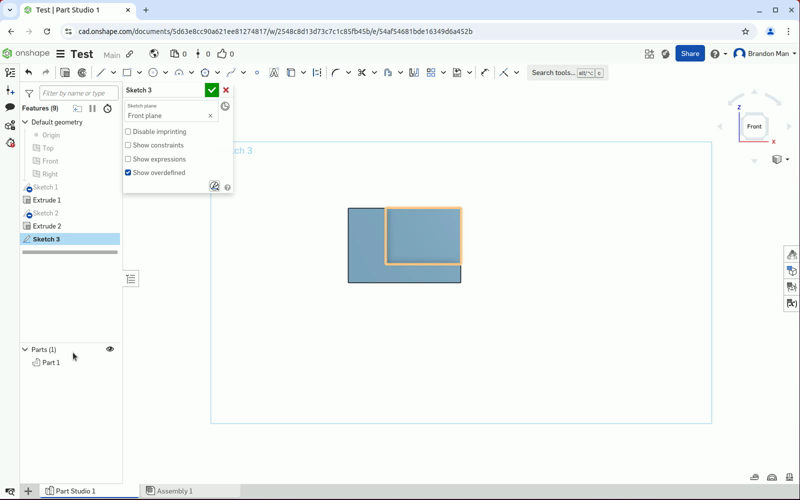
key(y)
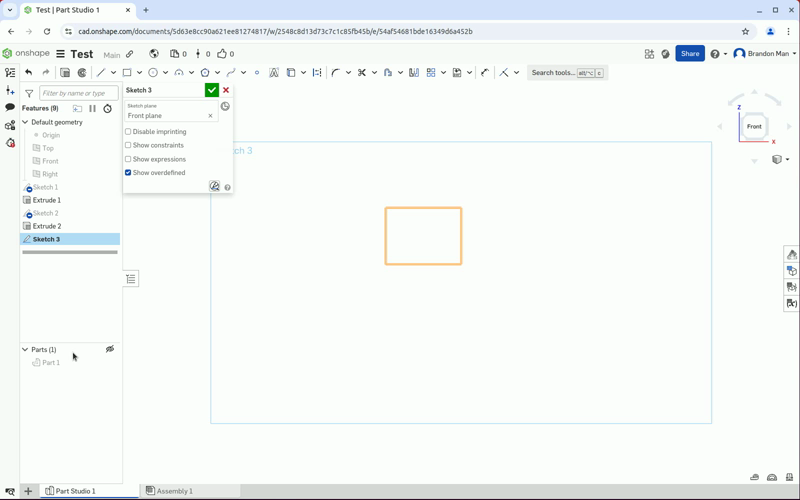
key(l)
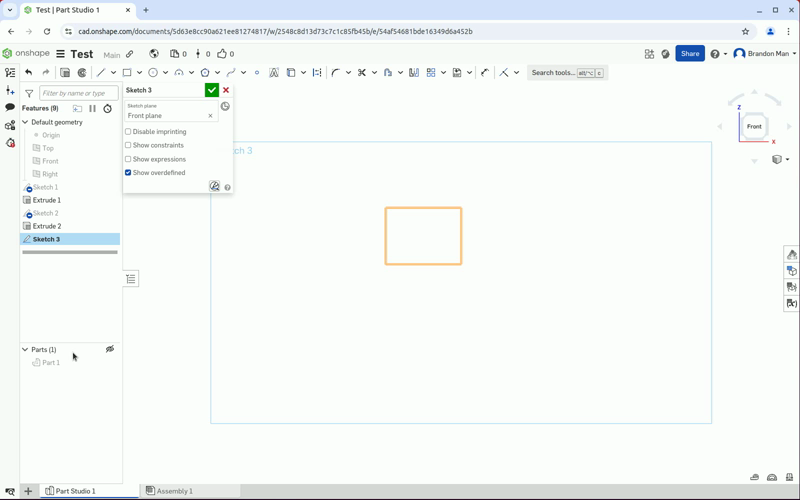
key_down(shift)
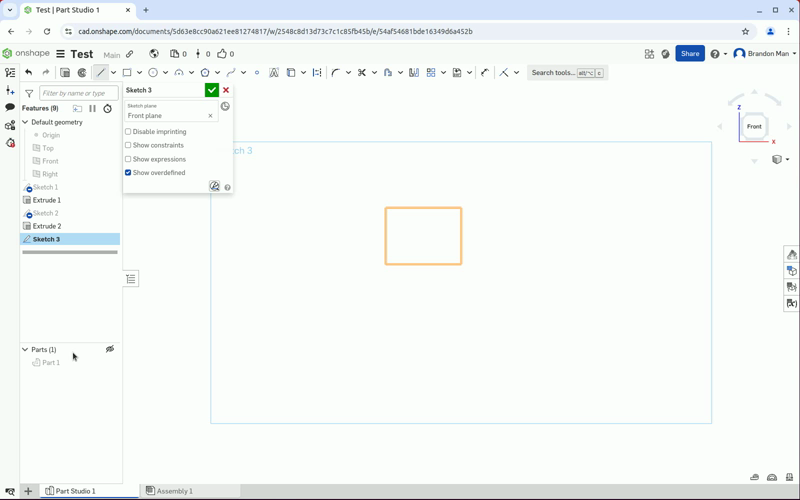
mouse_move(385, 226)
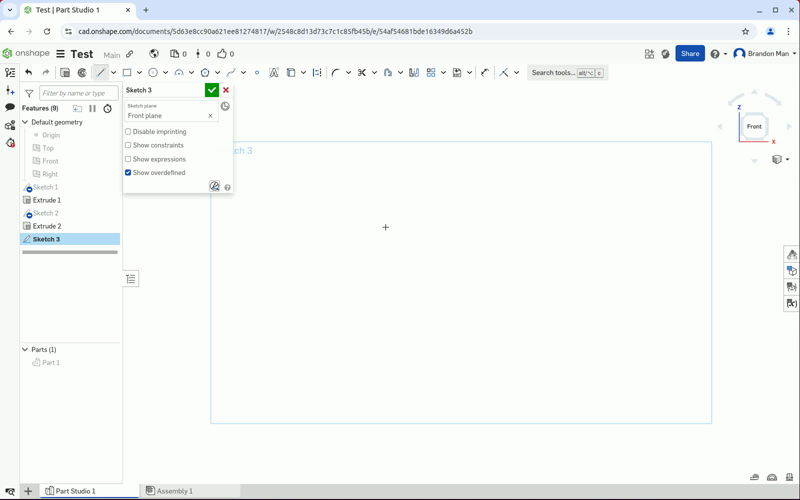
click(385, 226)
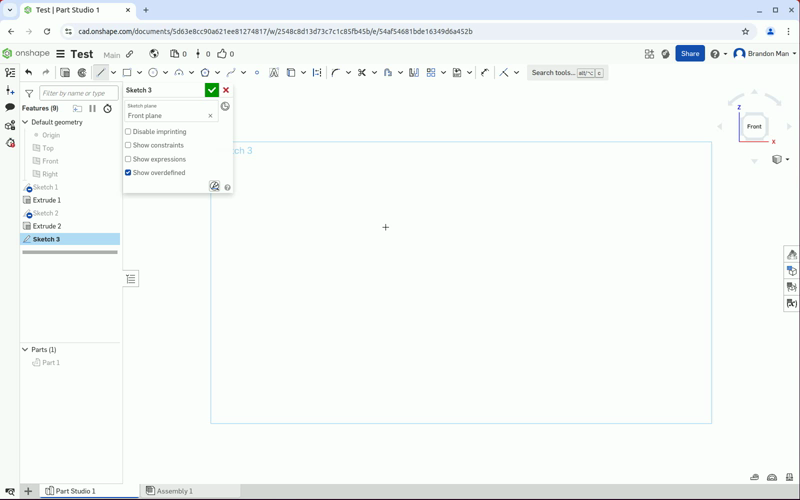
key_up(shift)
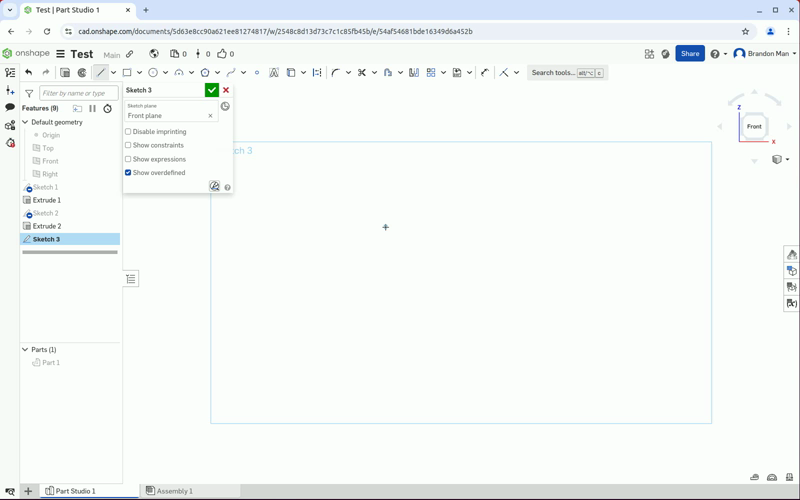
key_down(shift)
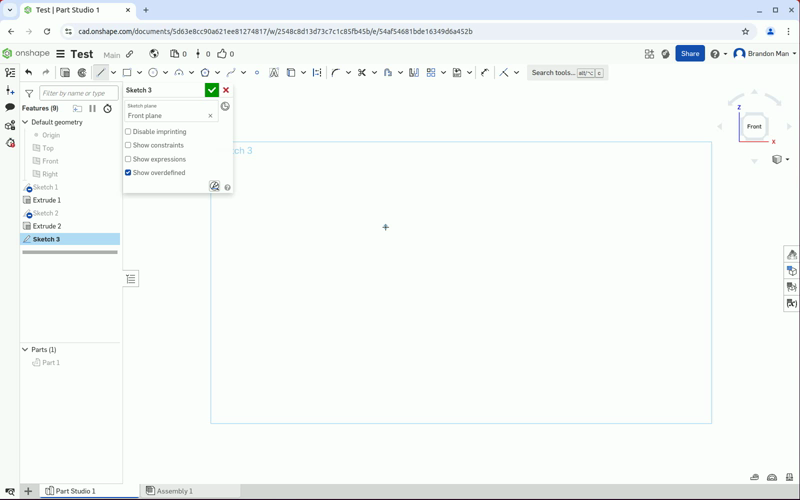
mouse_move(461, 226)
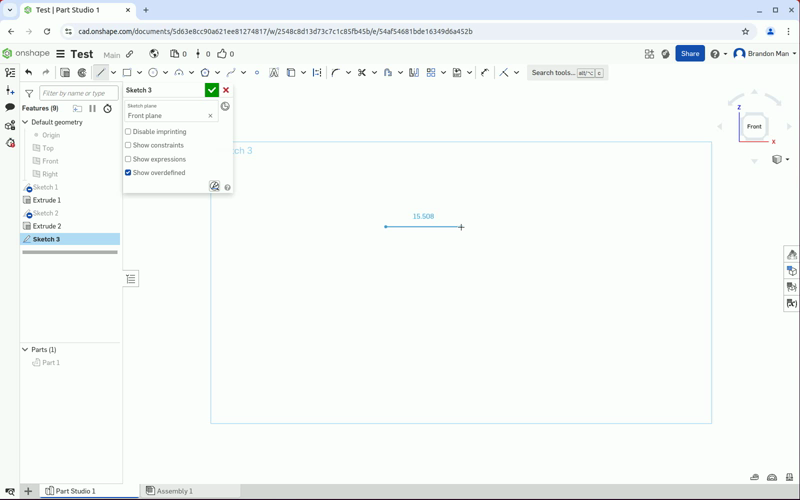
click(461, 226)
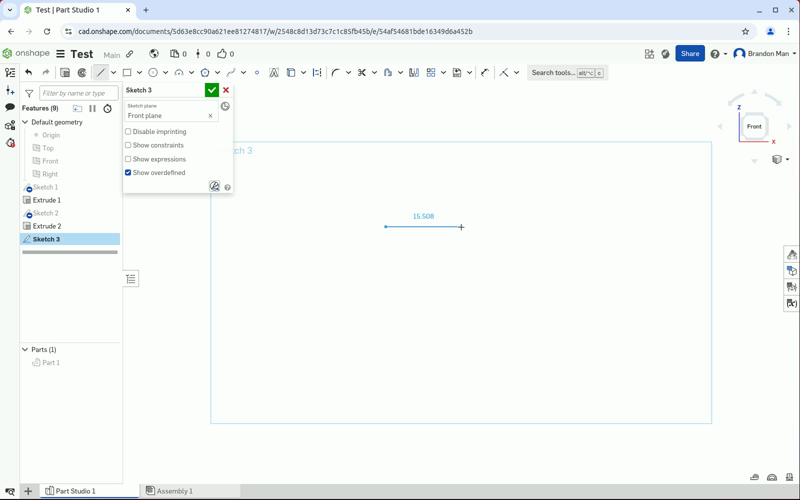
key_up(shift)
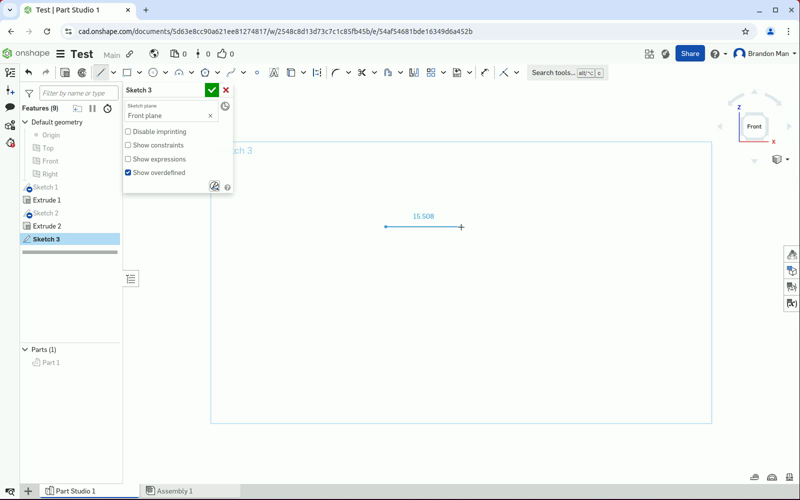
key_down(shift)
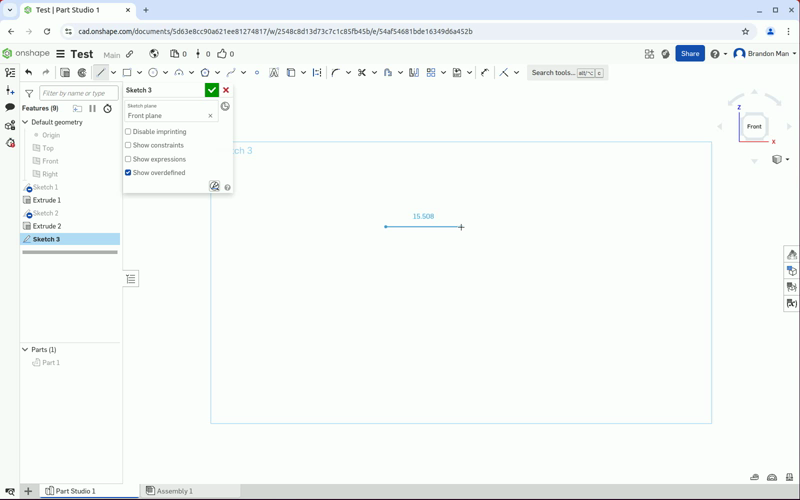
mouse_move(491, 226)
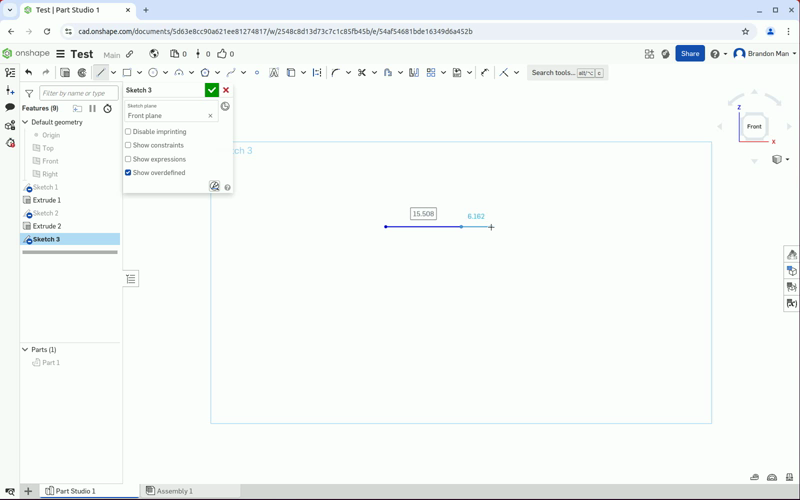
mouse_move(461, 207)
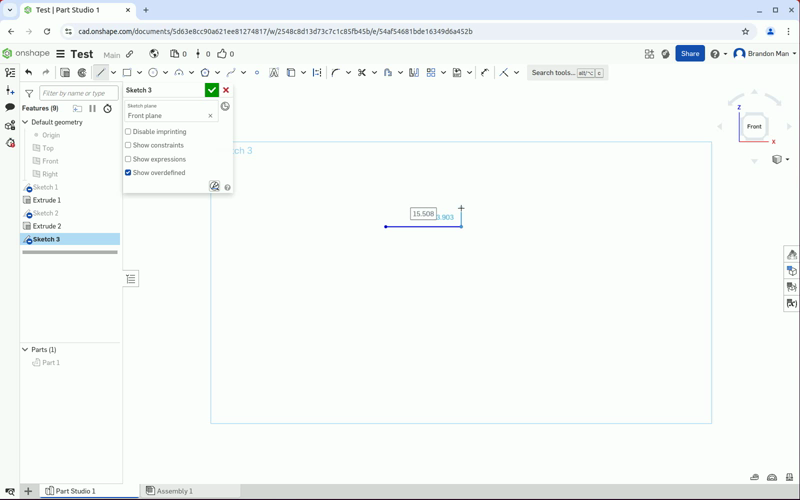
click(461, 207)
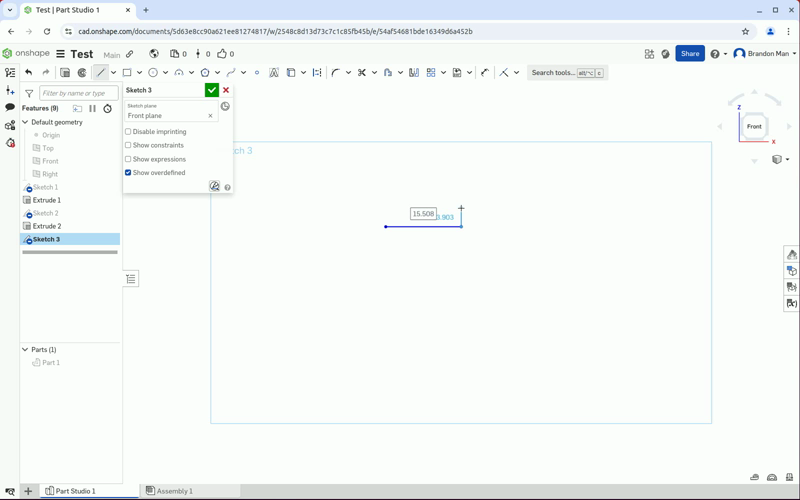
key_up(shift)
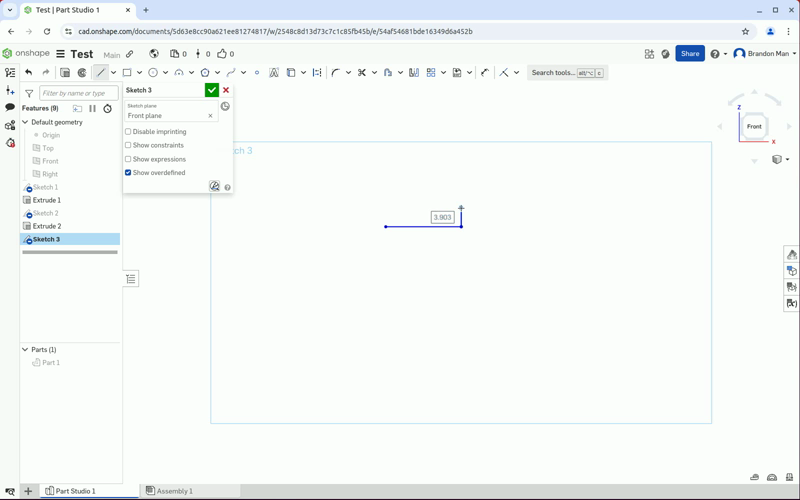
key_down(shift)
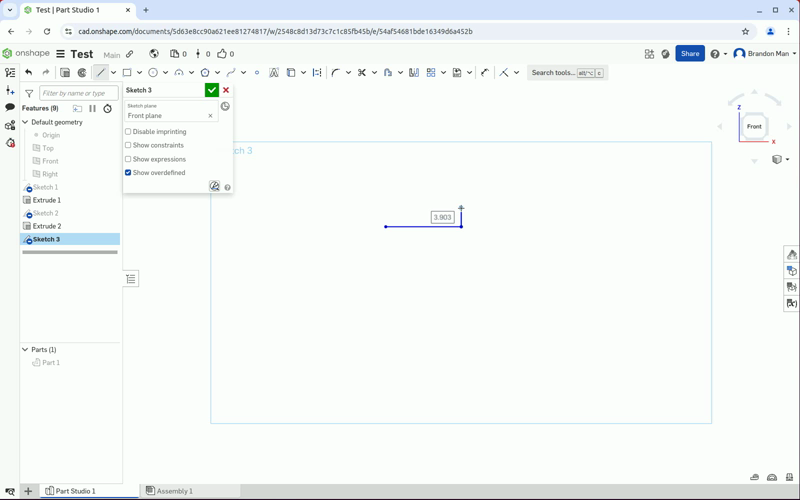
mouse_move(385, 207)
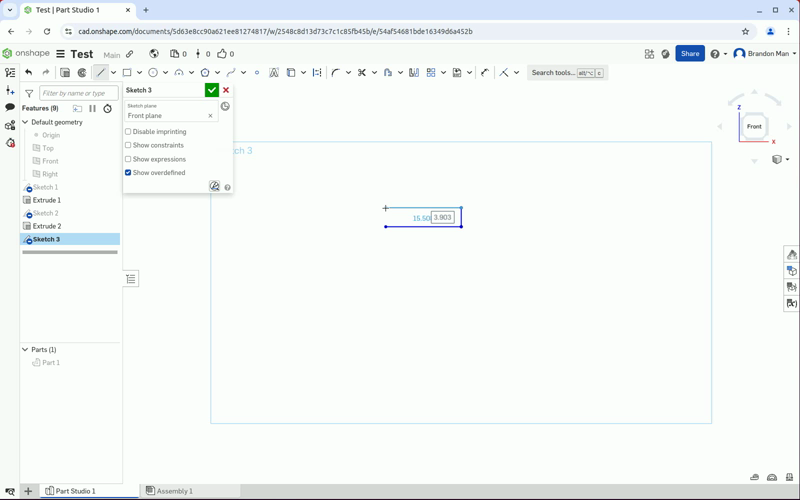
click(385, 207)
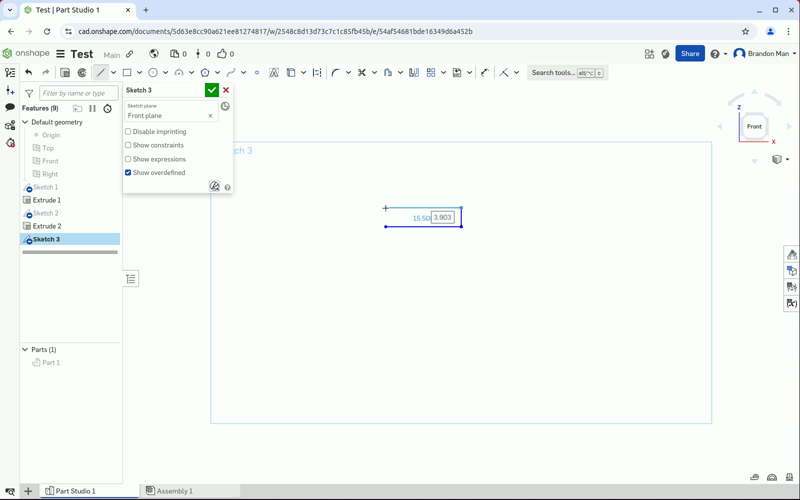
key_up(shift)
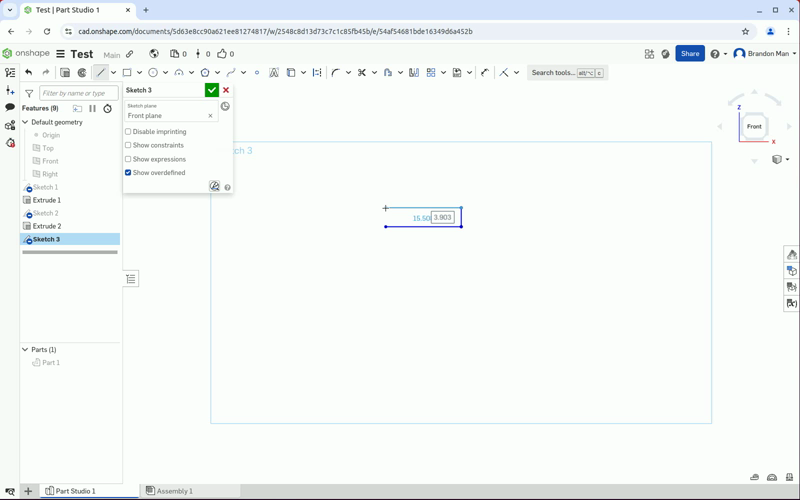
mouse_move(415, 207)
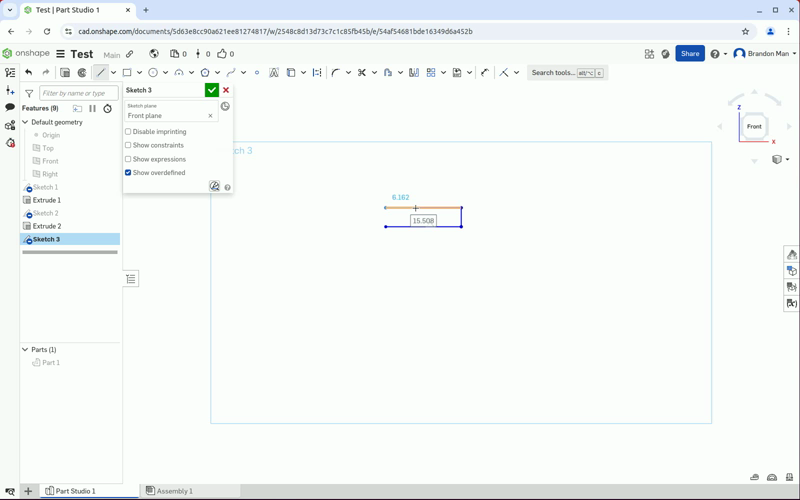
key_down(shift)
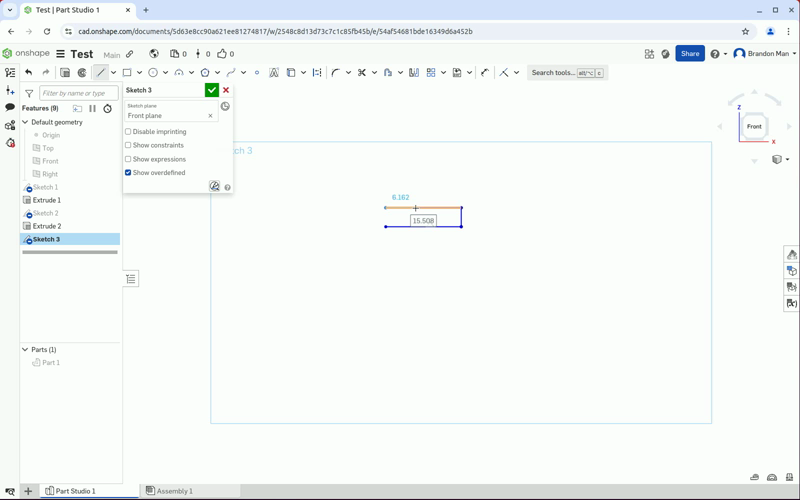
mouse_move(385, 226)
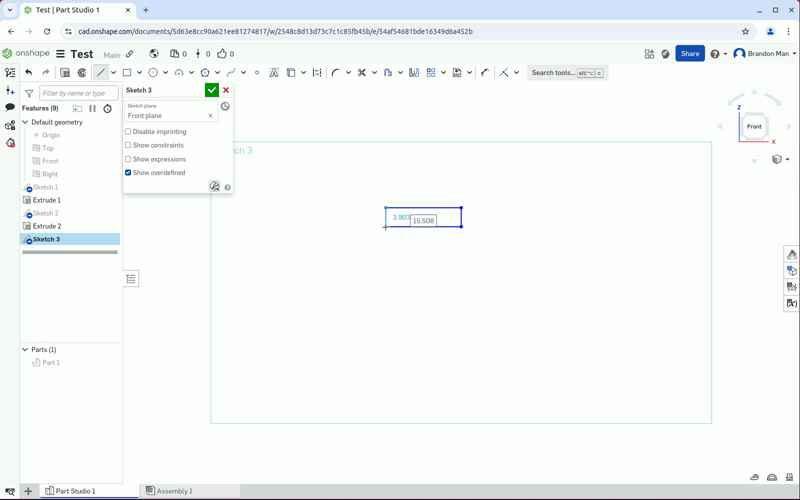
key_up(shift)
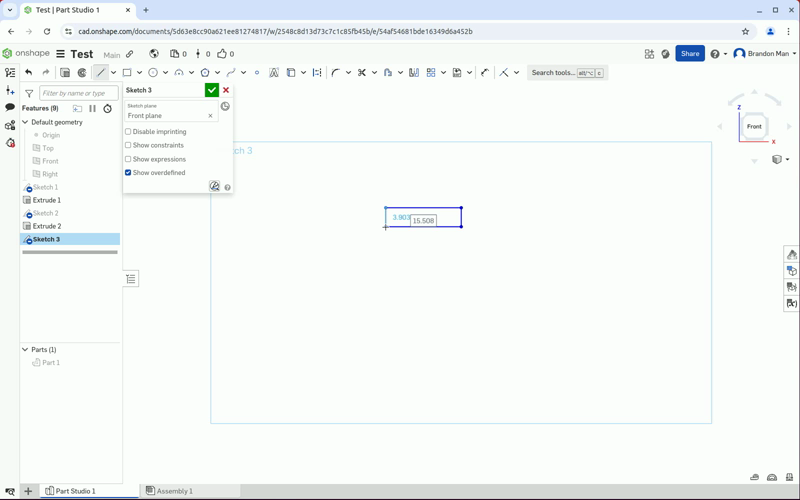
click(385, 226)
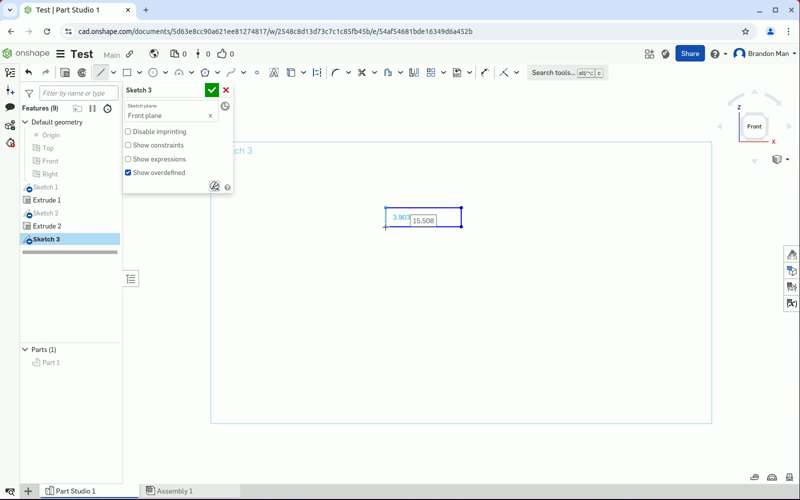
key(esc)
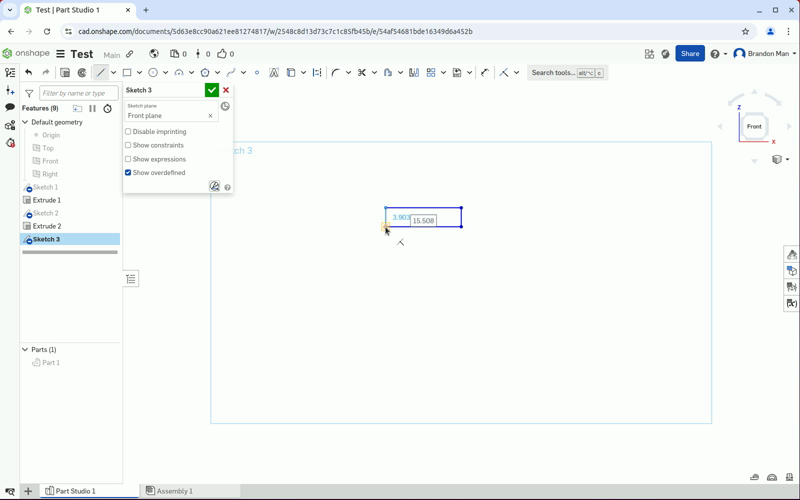
mouse_move(430, 225)
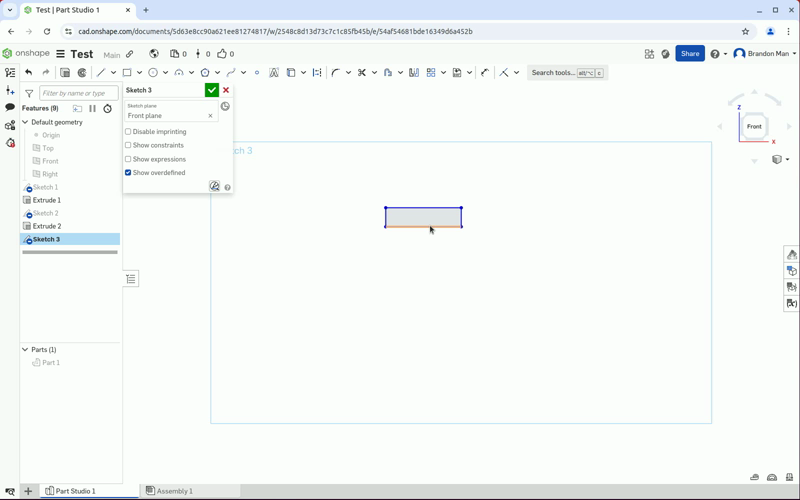
scroll(6)
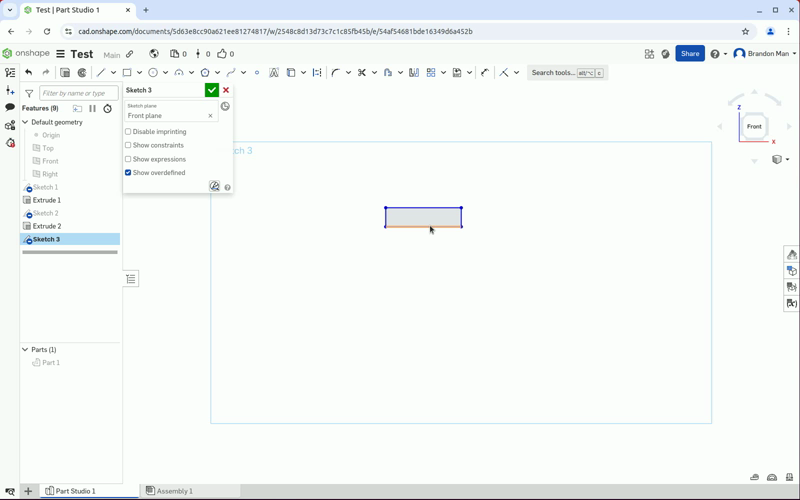
scroll(6)
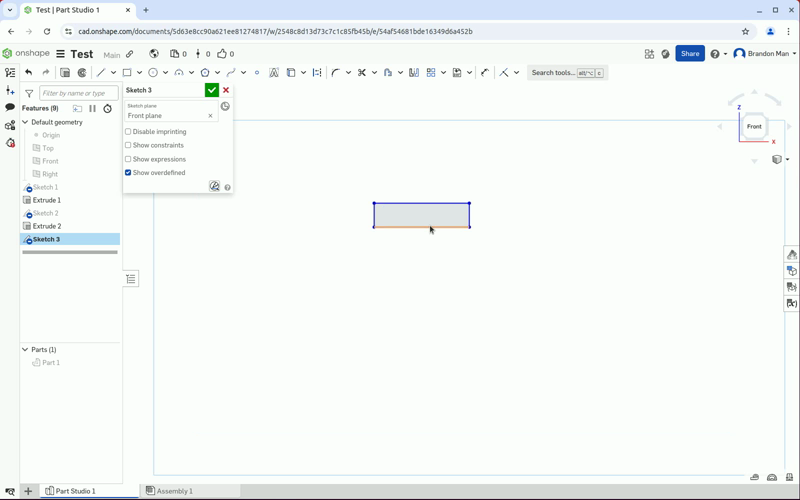
scroll(6)
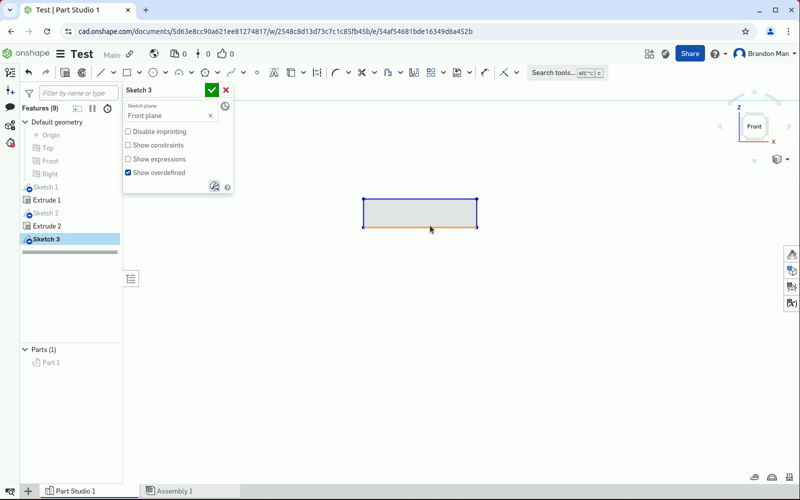
scroll(6)
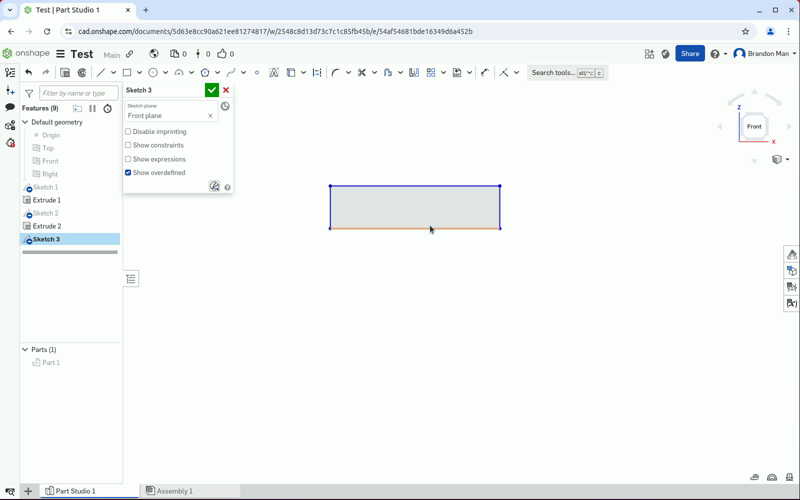
scroll(6)
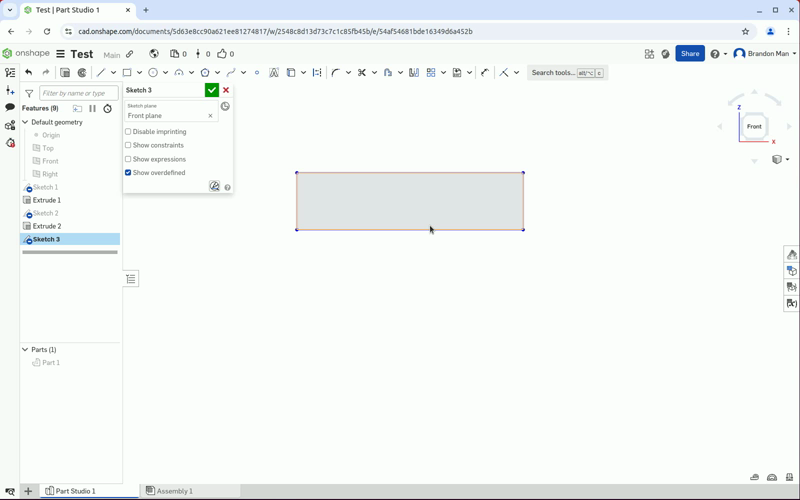
scroll(6)
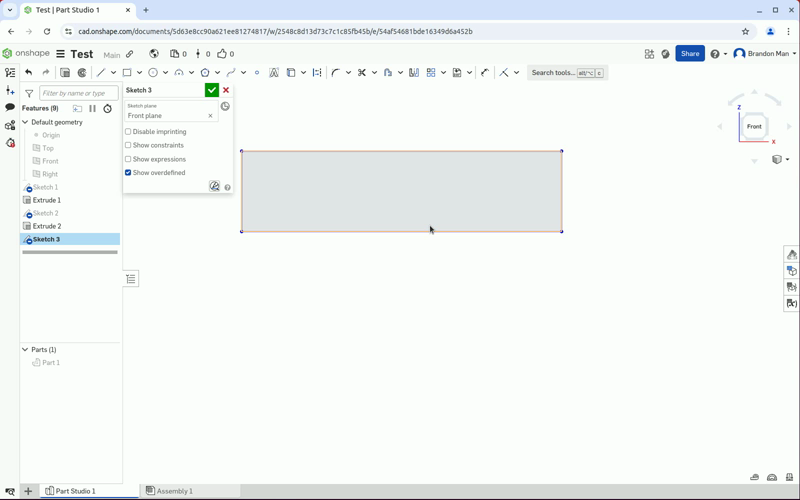
scroll(6)
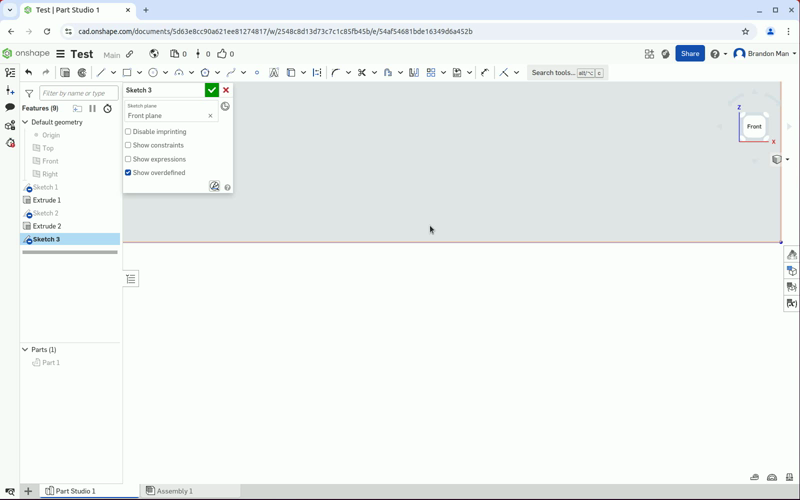
click(430, 225)
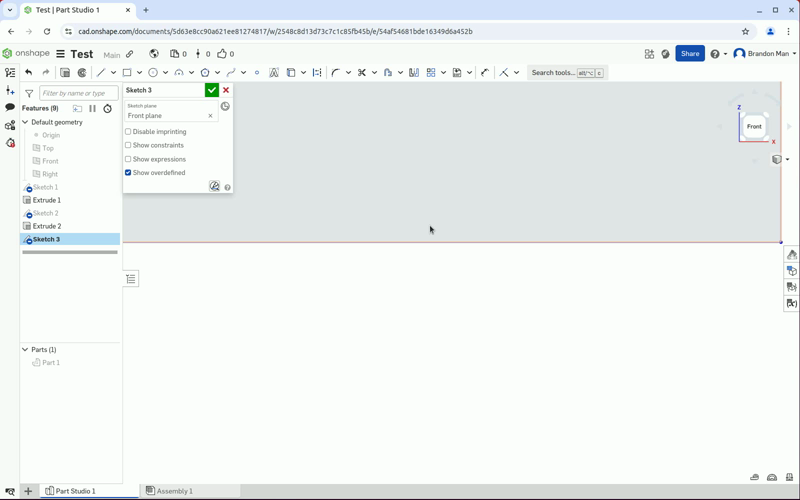
scroll(-6)
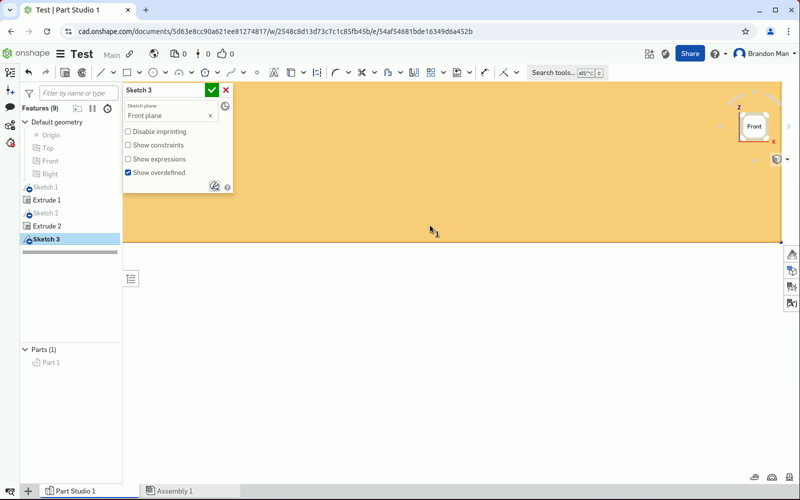
scroll(-6)
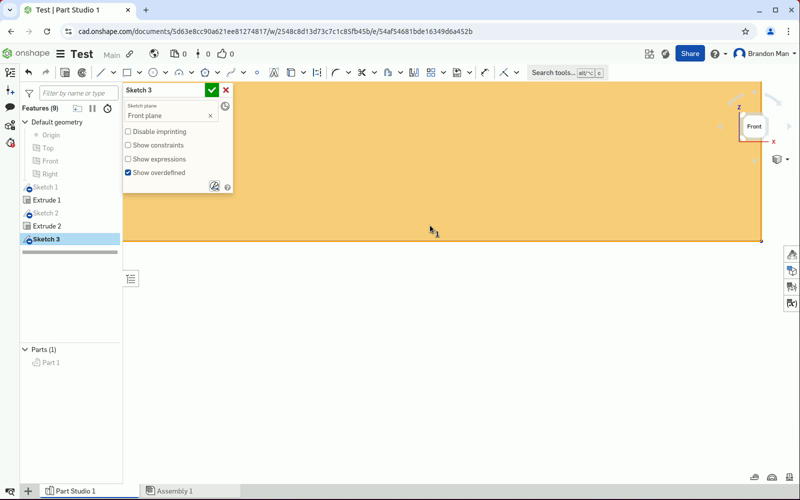
scroll(-6)
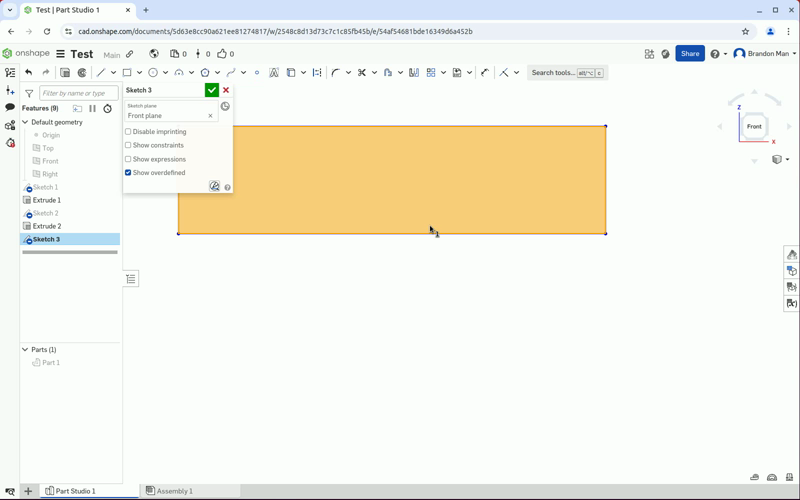
scroll(-6)
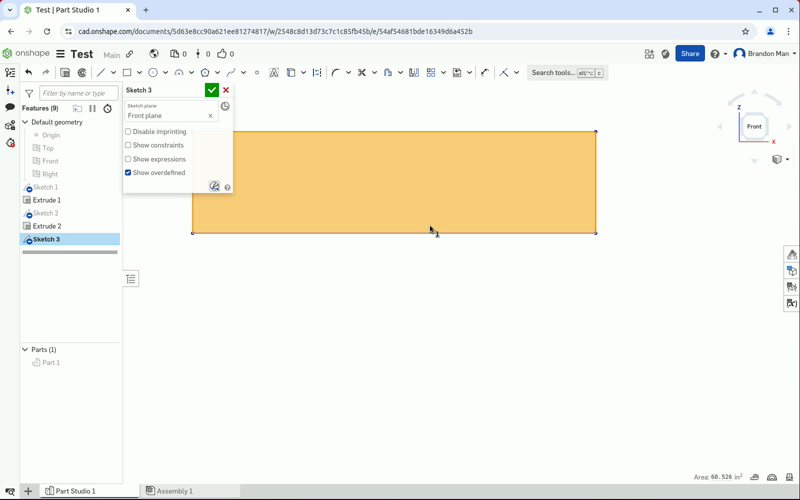
scroll(-6)
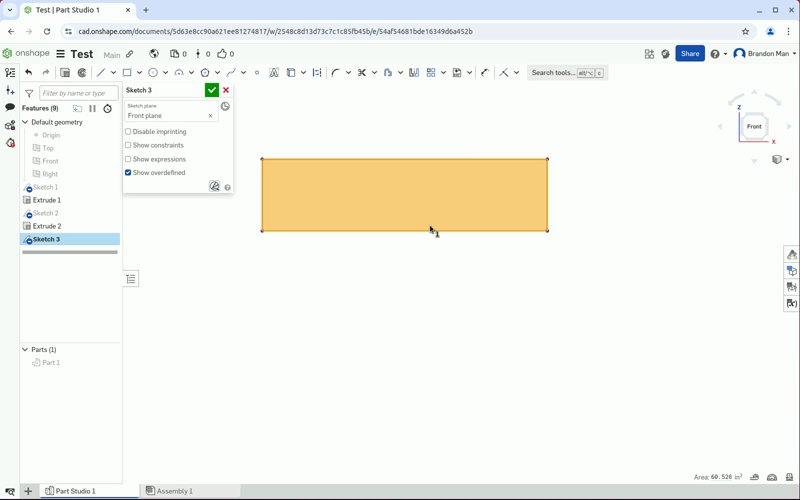
scroll(-6)
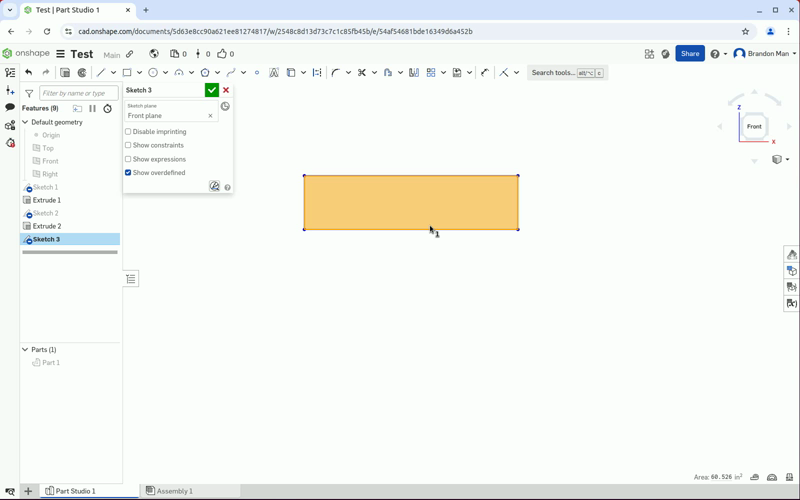
scroll(-6)
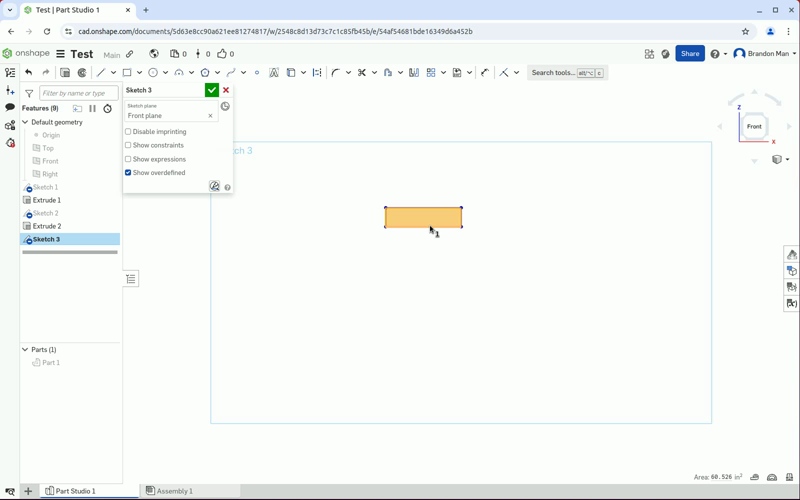
mouse_move(73, 352)
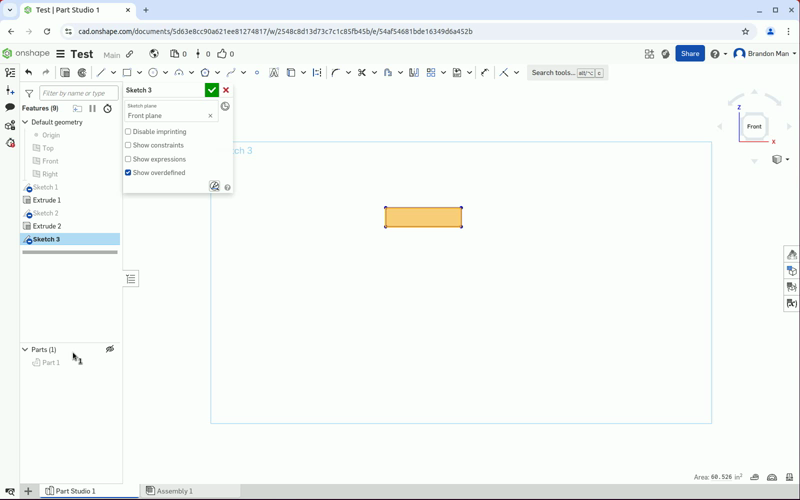
key(shift+y)
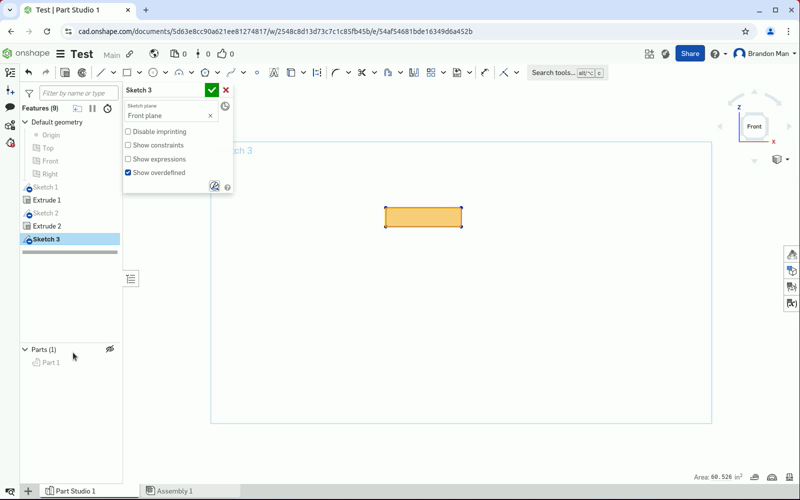
key(shift+e)
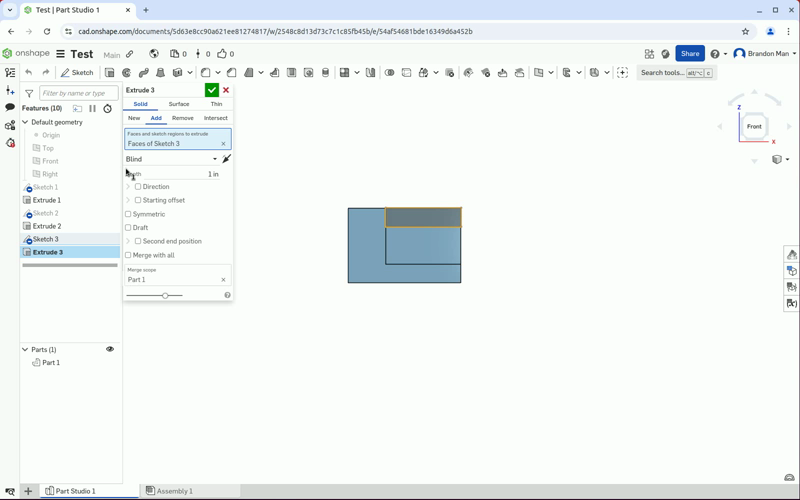
mouse_move(143, 106)
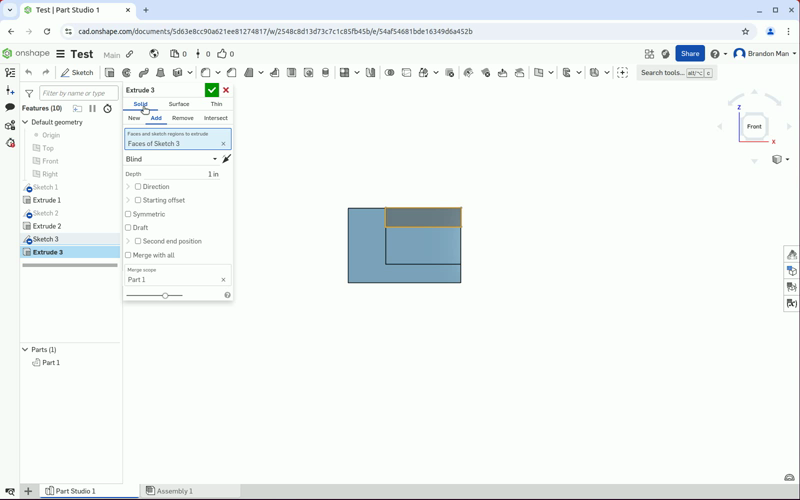
click(143, 106)
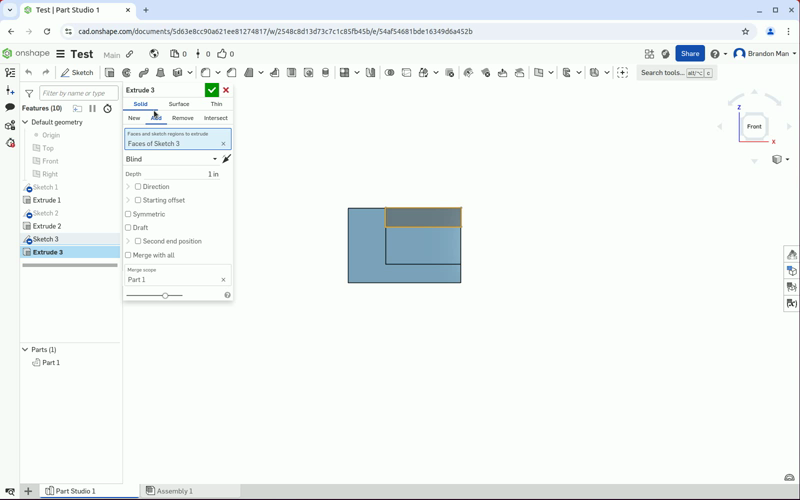
mouse_move(186, 120)
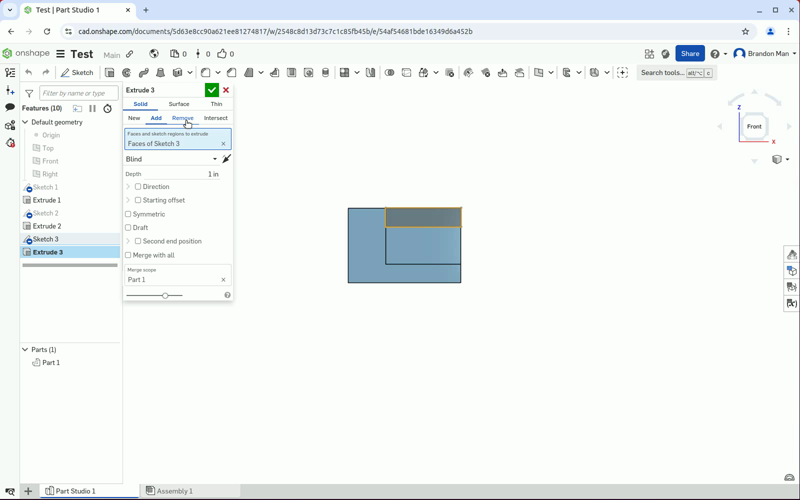
click(186, 120)
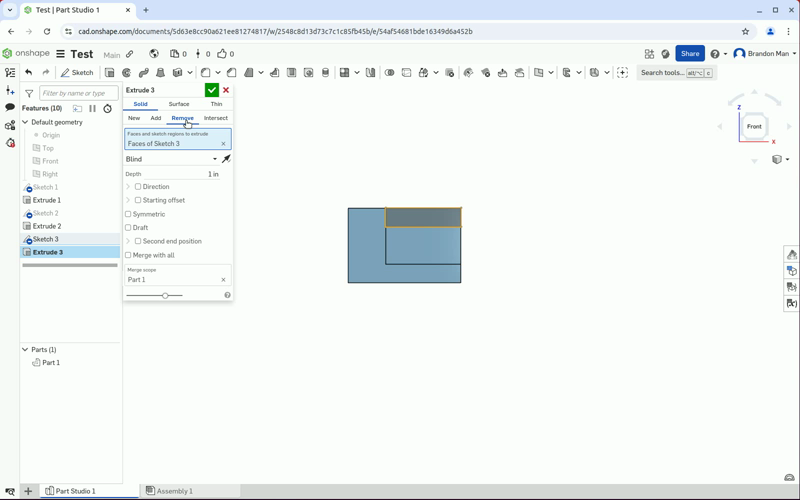
key(tab, 4)
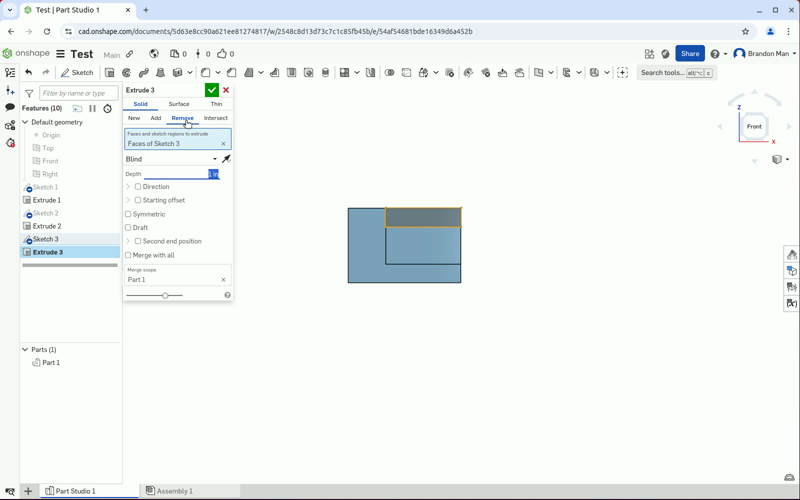
text(15.405)
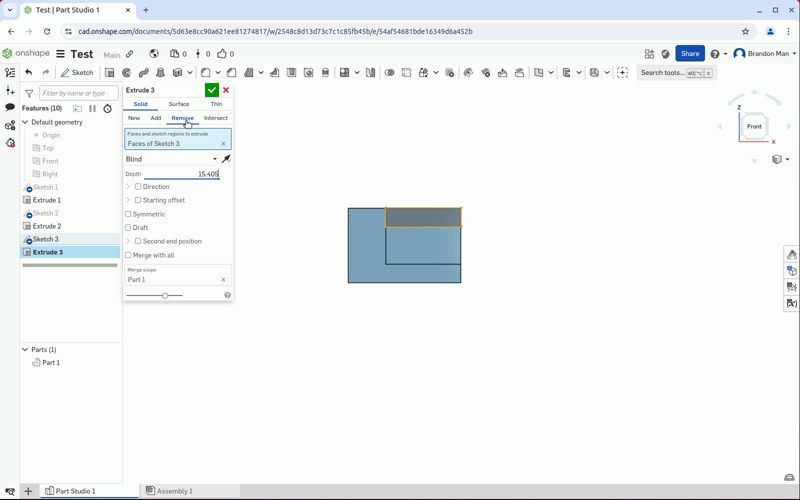
key(tab, 6)
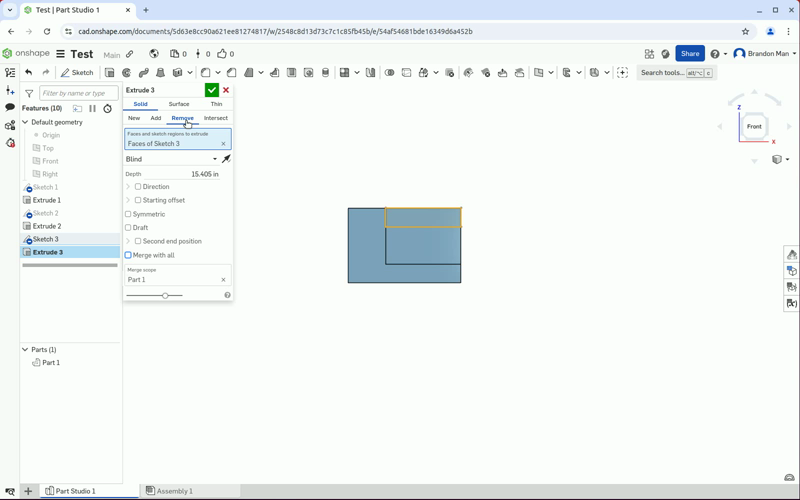
key(space)
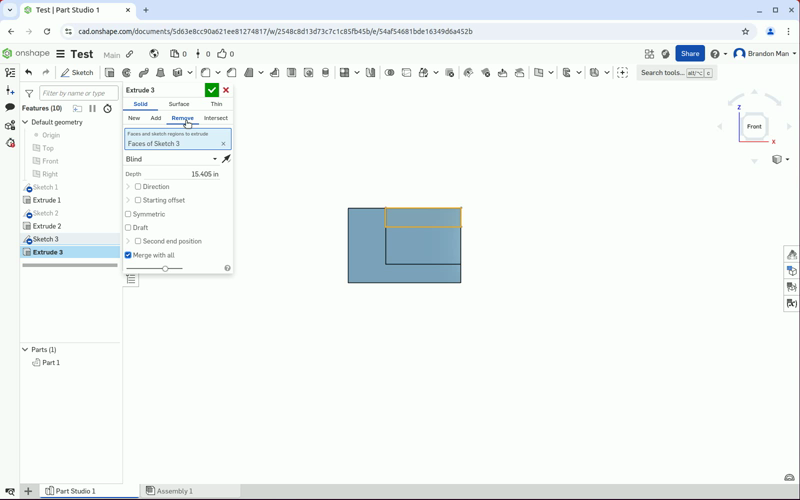
key(enter)
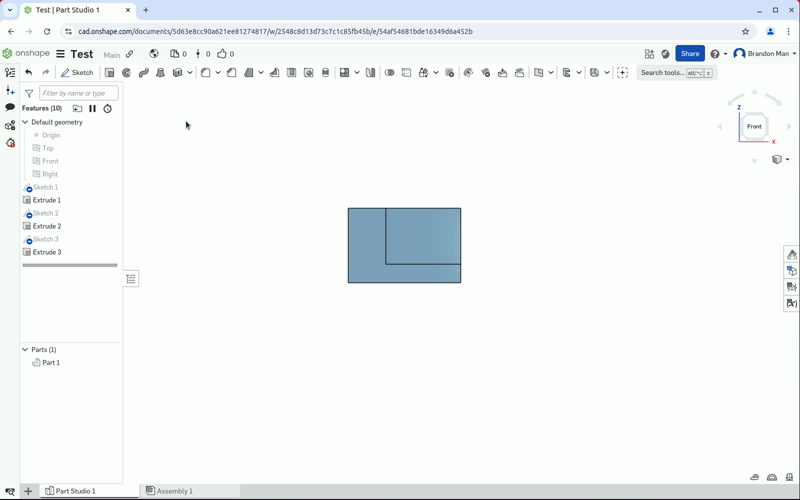
key(shift+h)
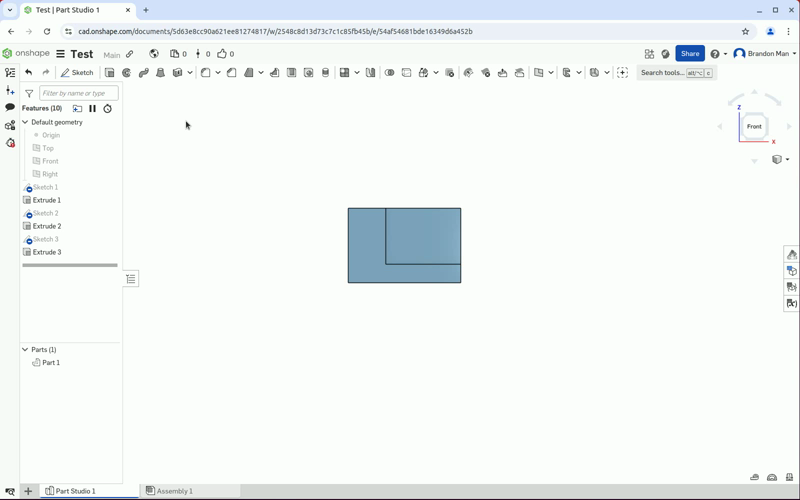
key(shift+h)
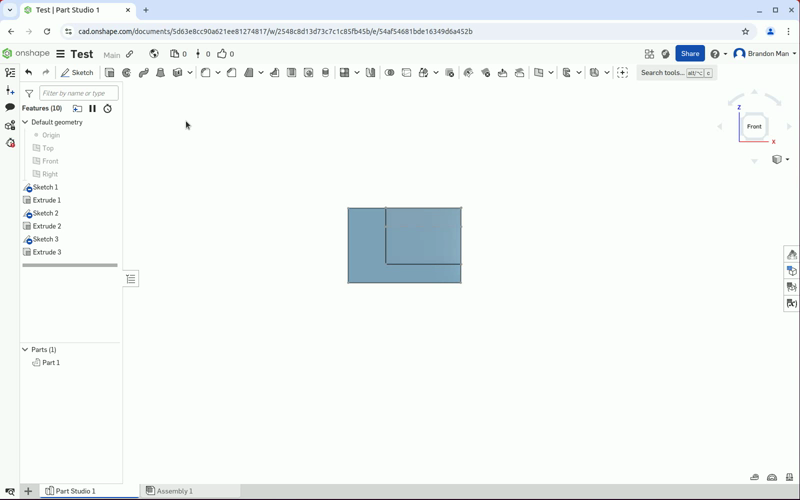
key(shift+7)
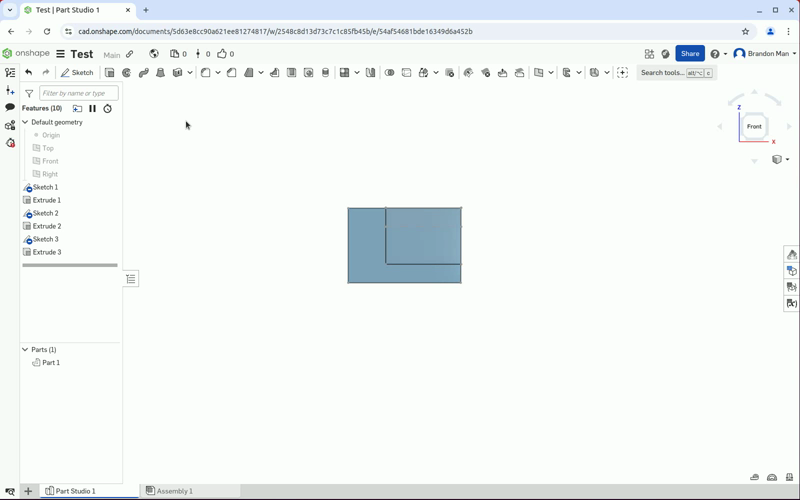
key(left, 2)
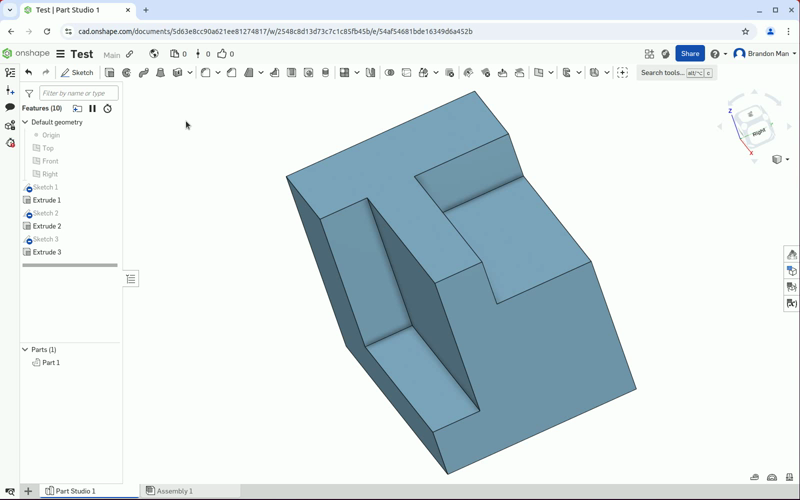
key(down, 2)
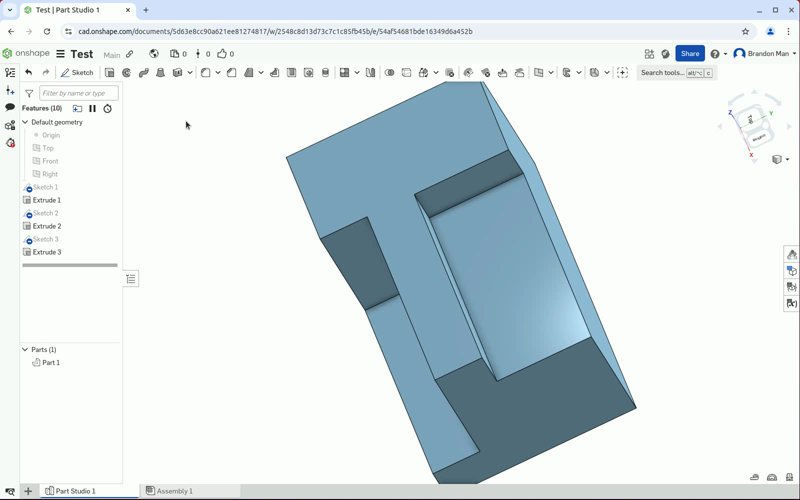
key(up, 2)
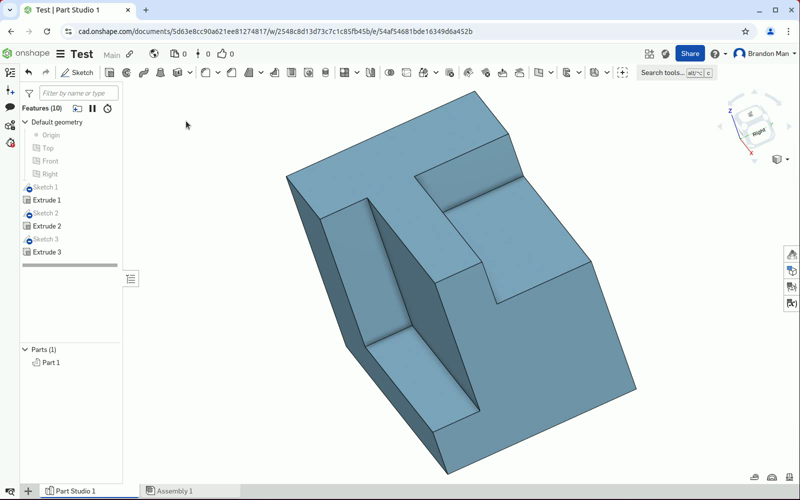
key(right, 2)
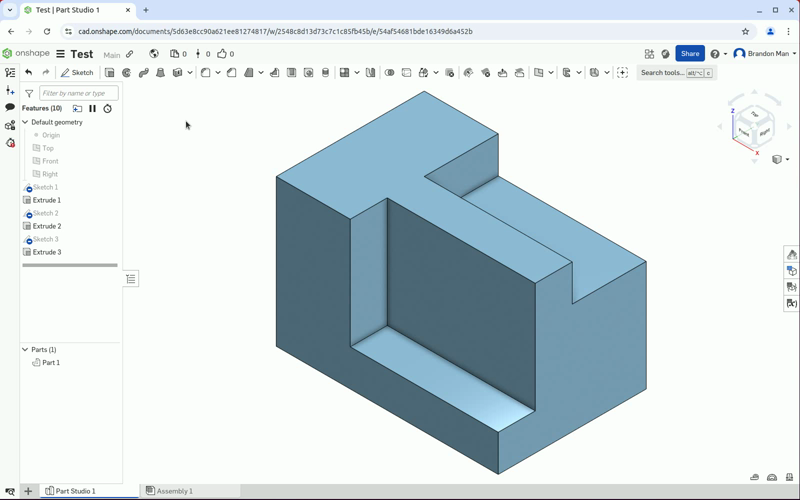
mouse_move(73, 189)
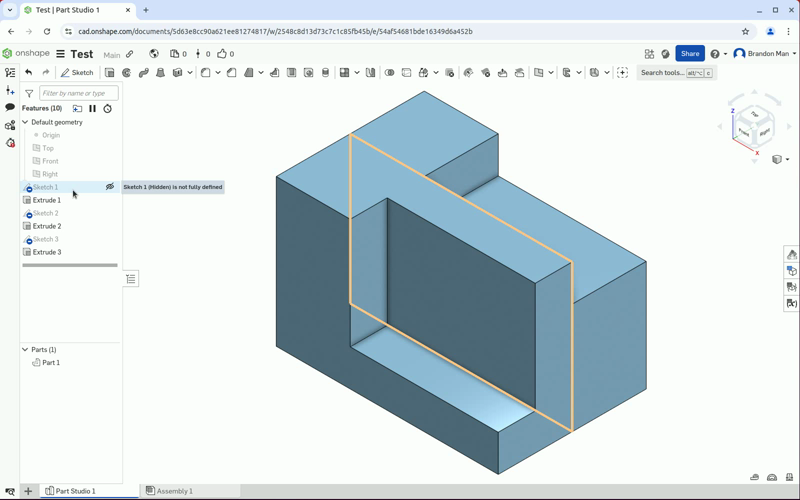
click(73, 189)